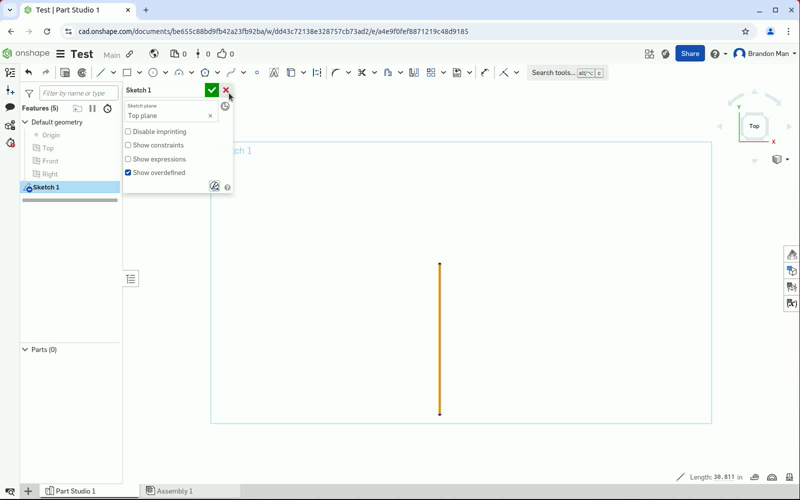
key(shift+h)
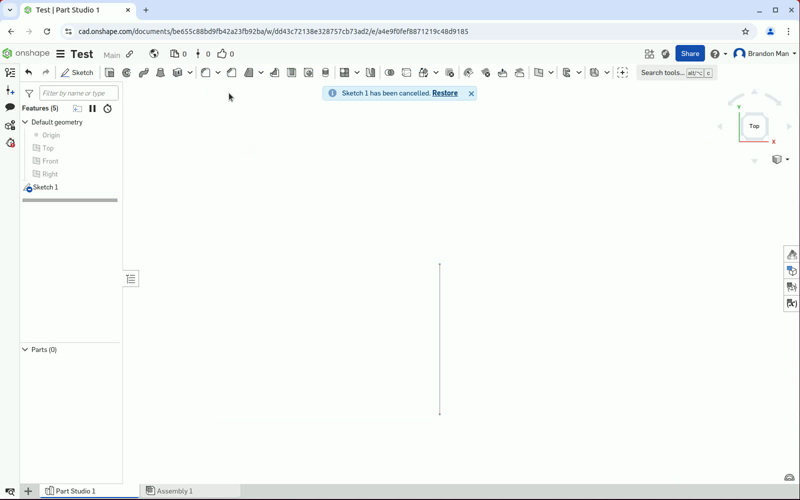
key(shift+s)
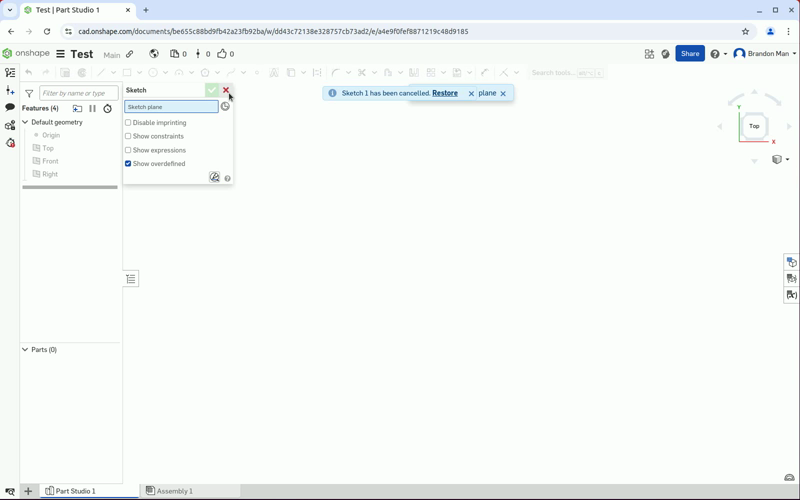
mouse_move(73, 150)
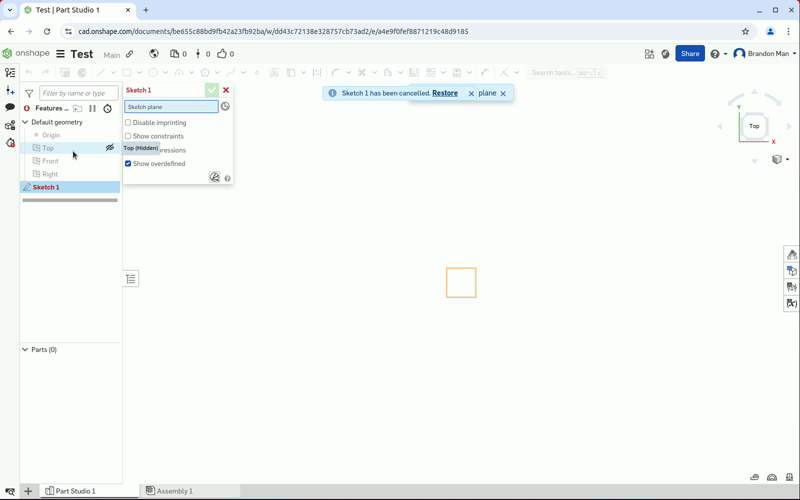
click(73, 150)
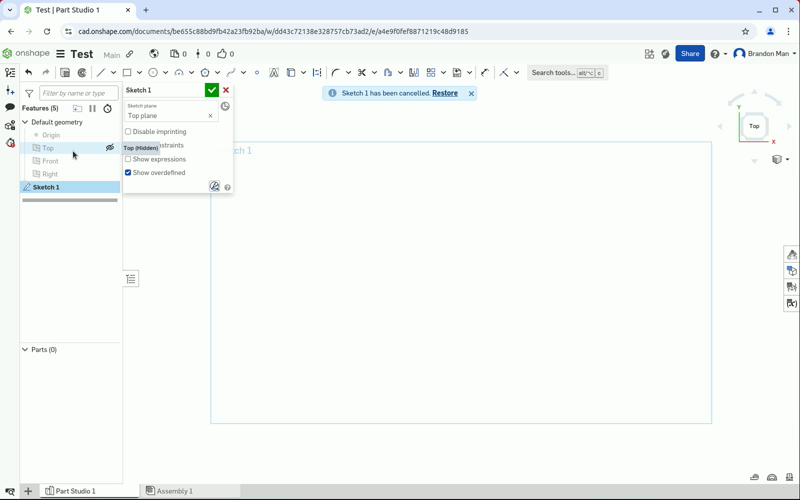
mouse_move(73, 352)
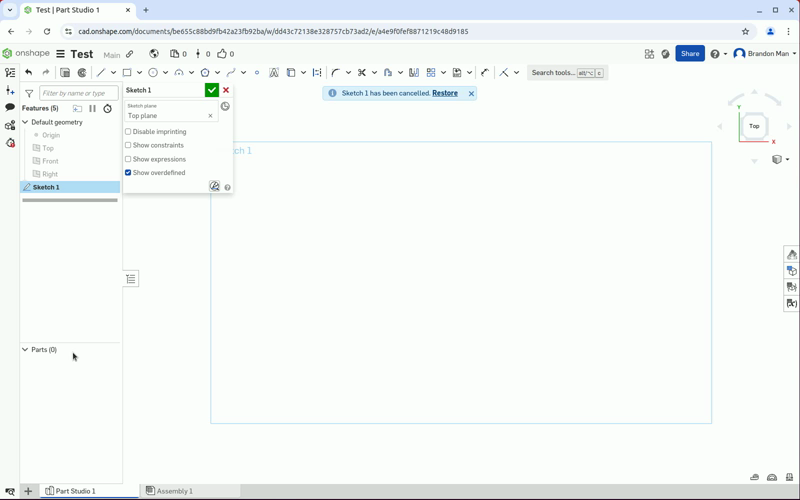
key(y)
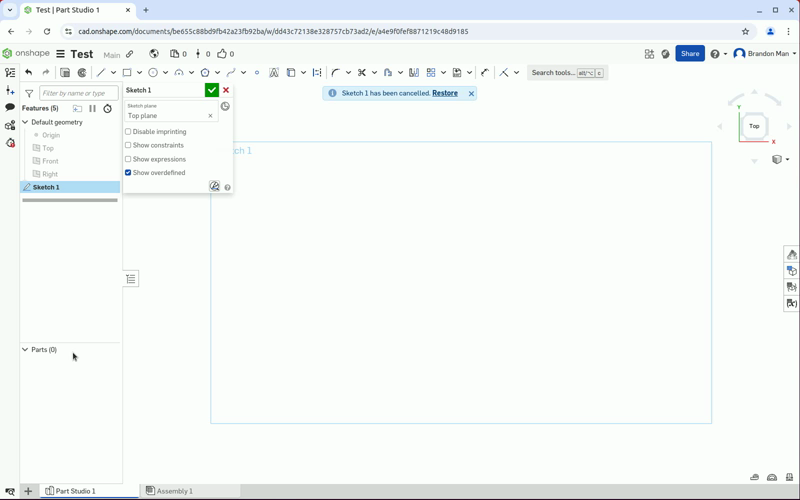
key(l)
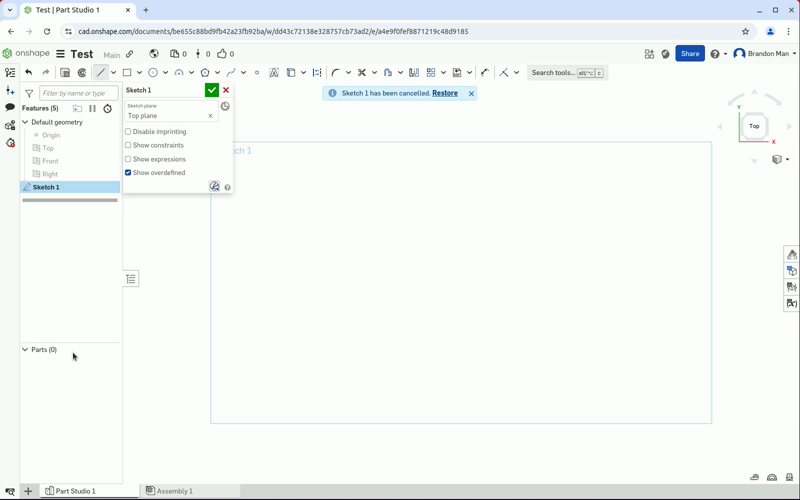
key_down(shift)
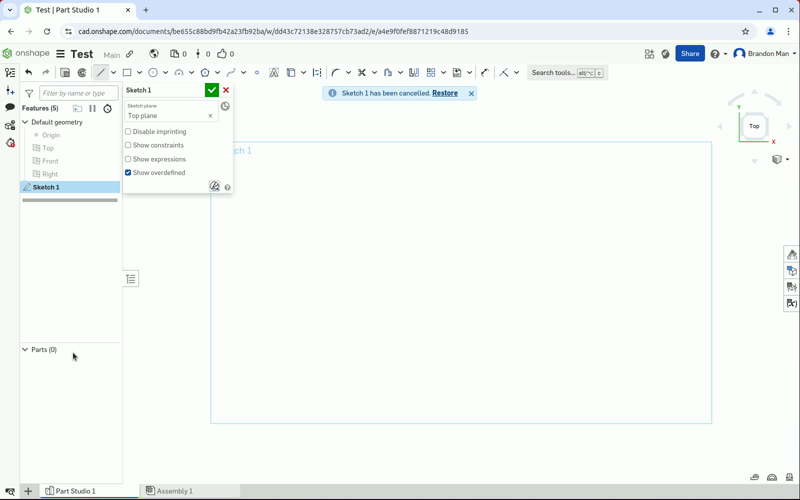
mouse_move(348, 245)
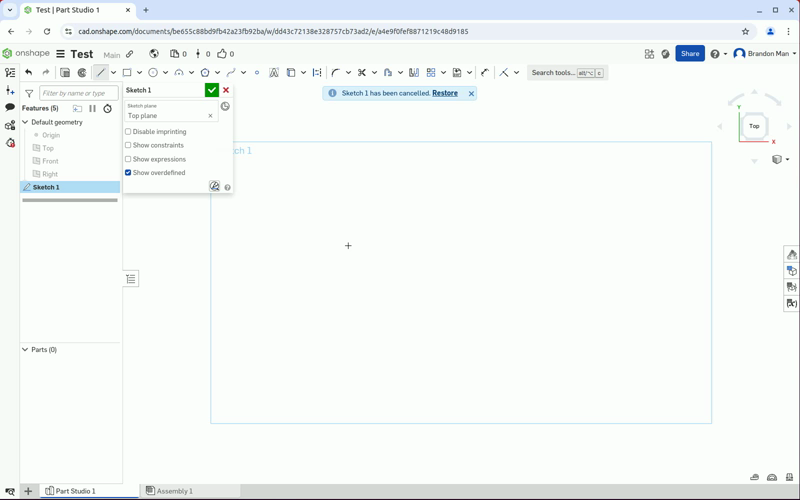
click(348, 245)
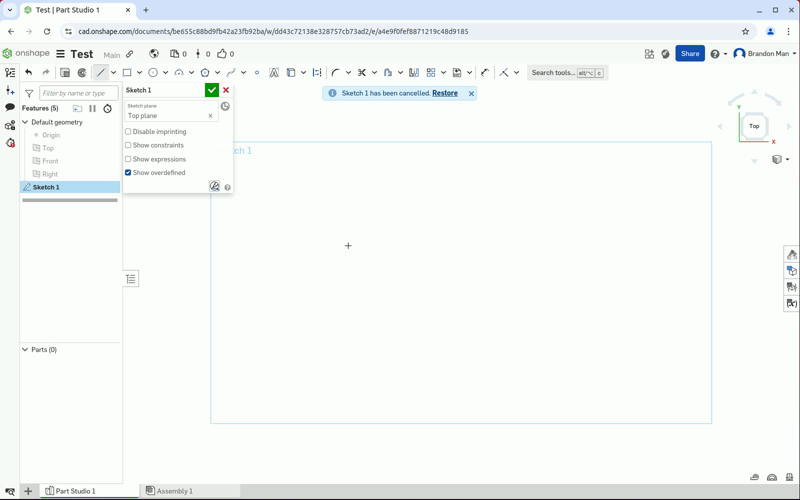
key_up(shift)
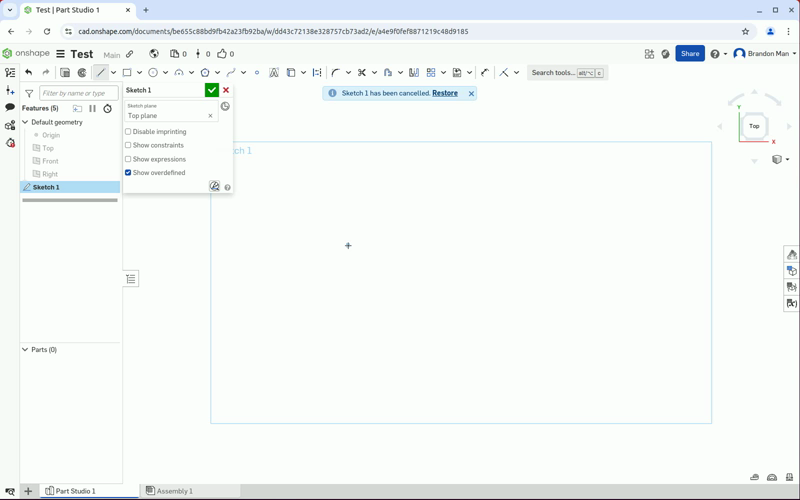
key_down(shift)
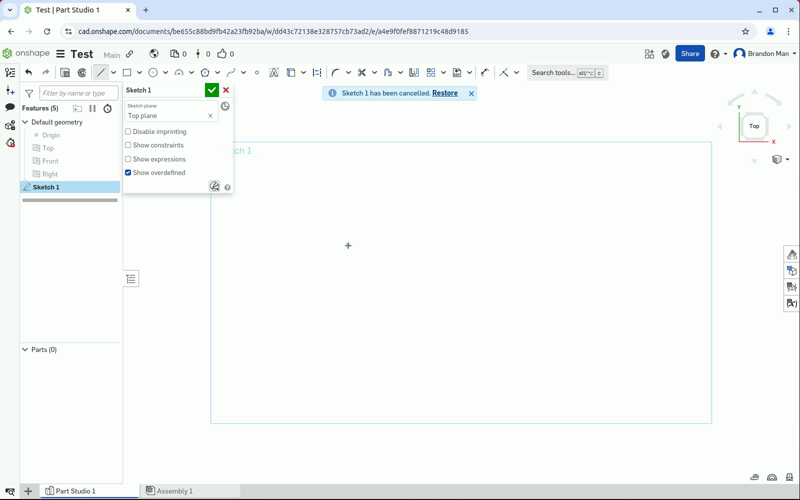
mouse_move(443, 245)
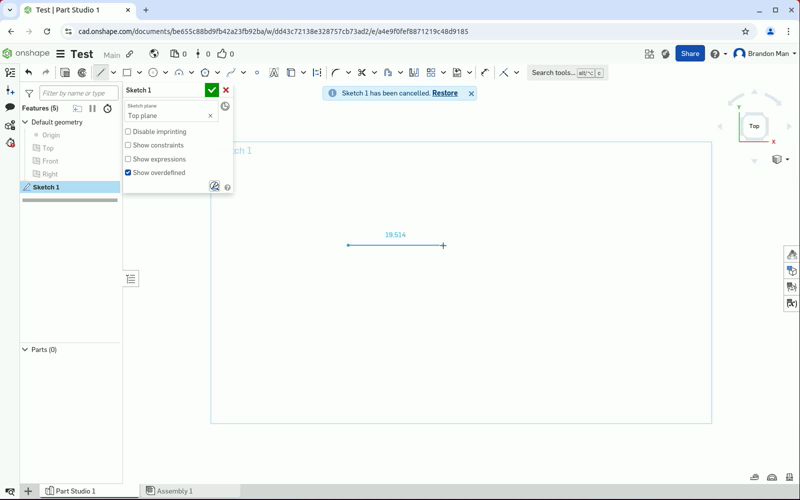
click(443, 245)
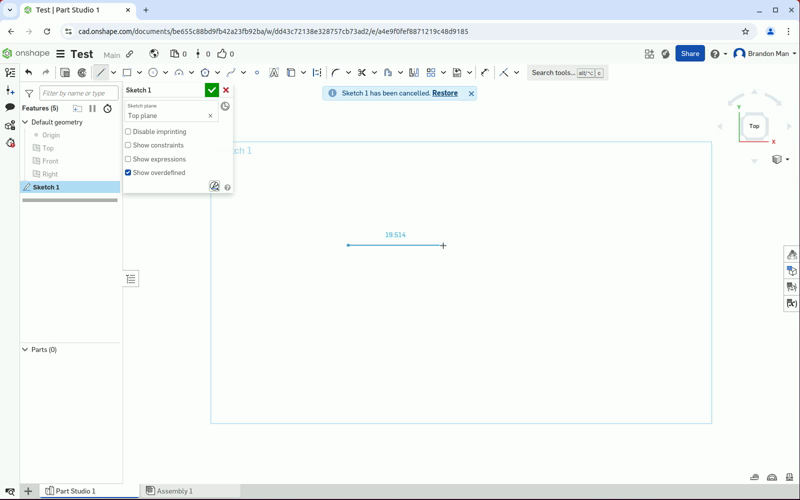
key_up(shift)
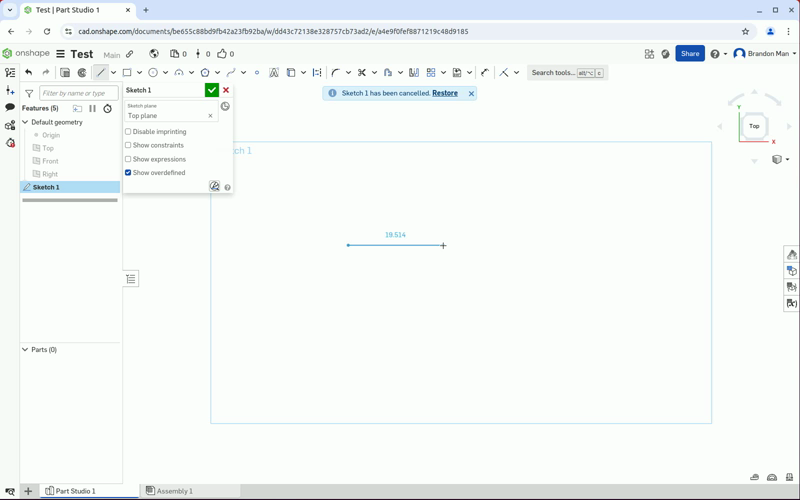
key_down(shift)
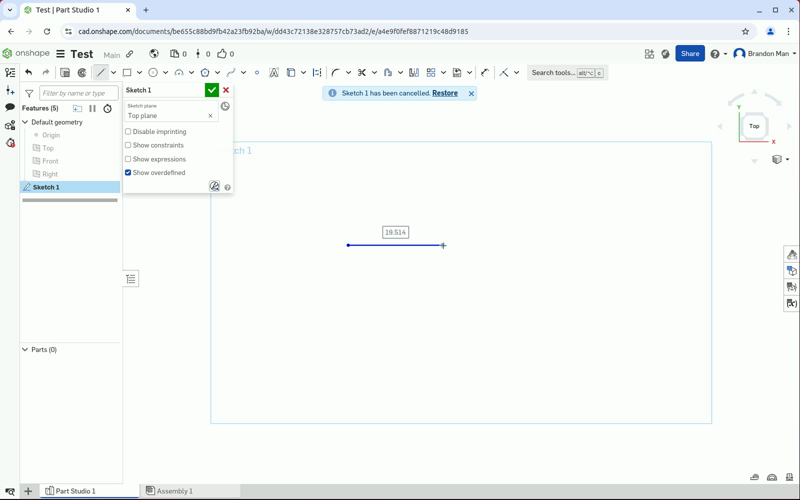
mouse_move(473, 245)
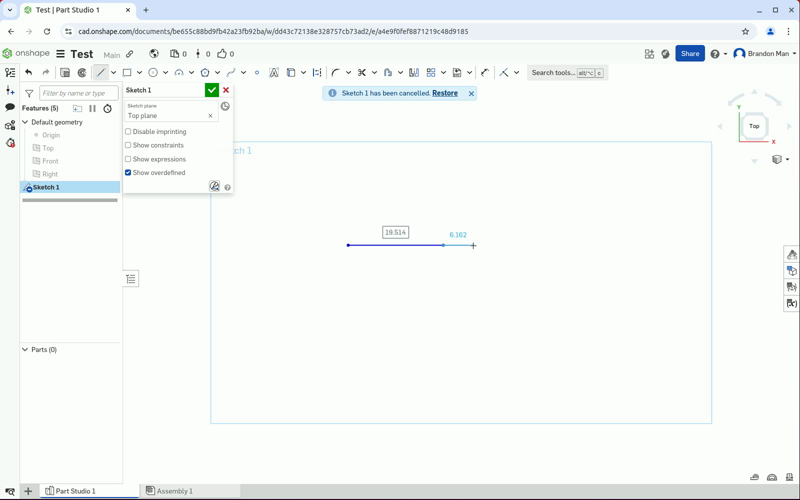
mouse_move(443, 204)
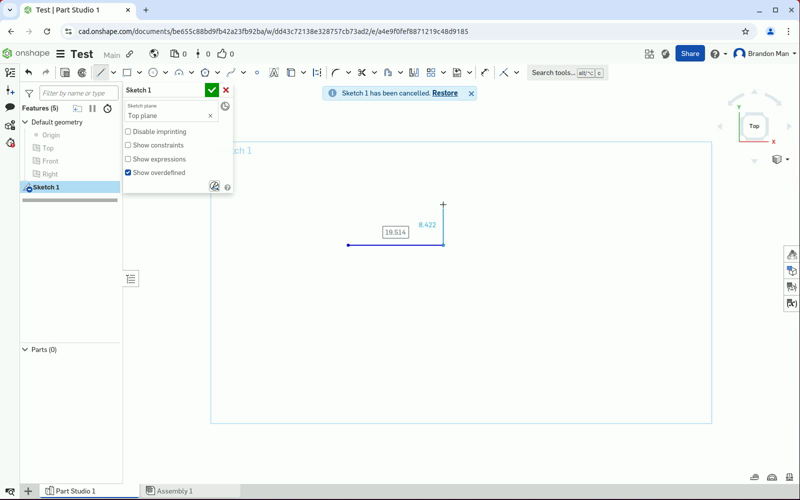
click(443, 204)
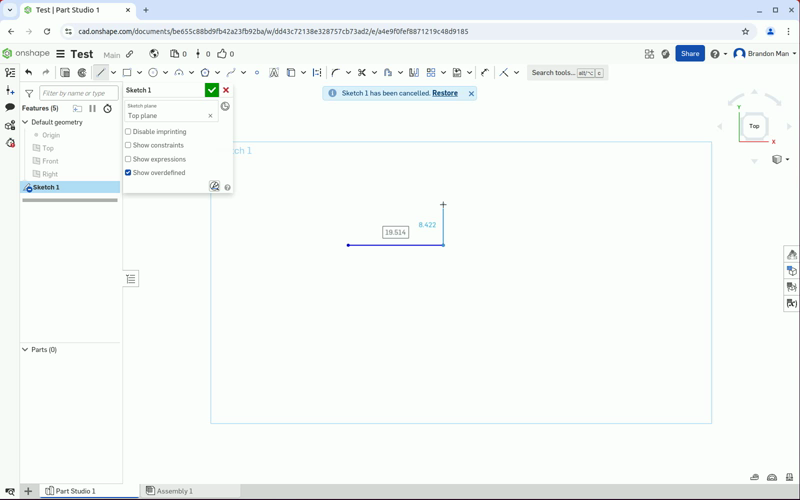
key_up(shift)
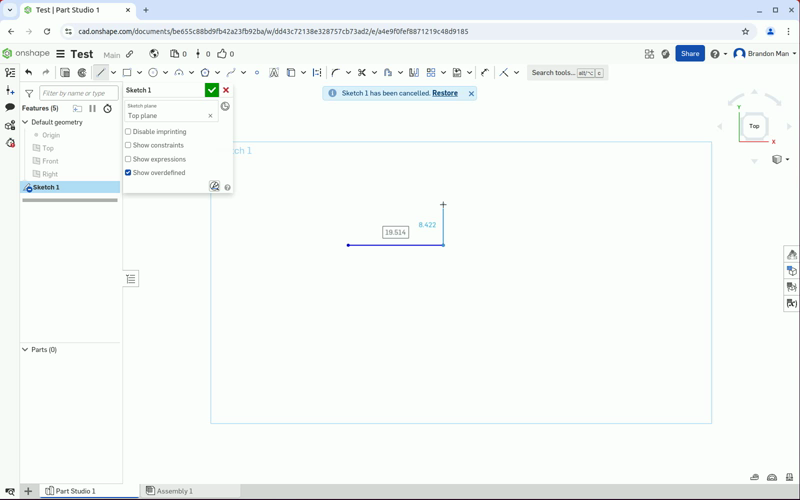
key_down(shift)
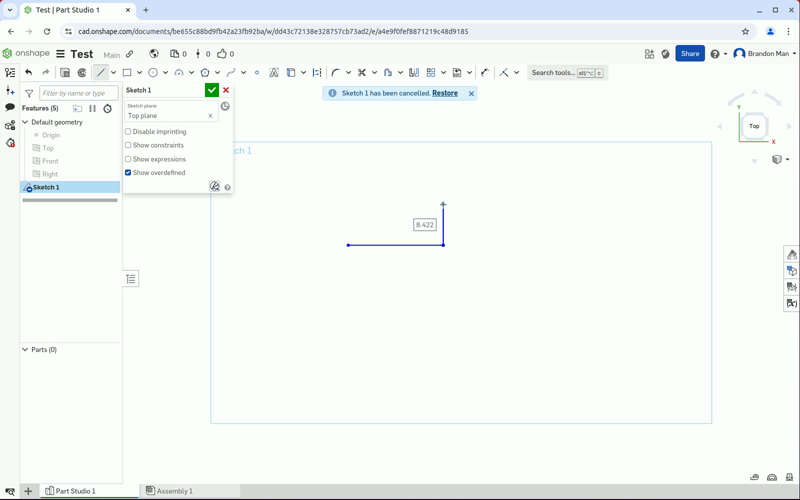
mouse_move(348, 204)
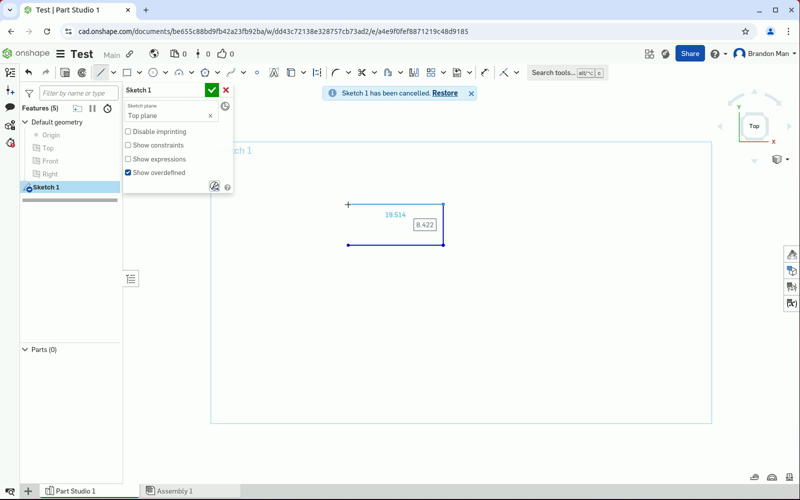
click(348, 204)
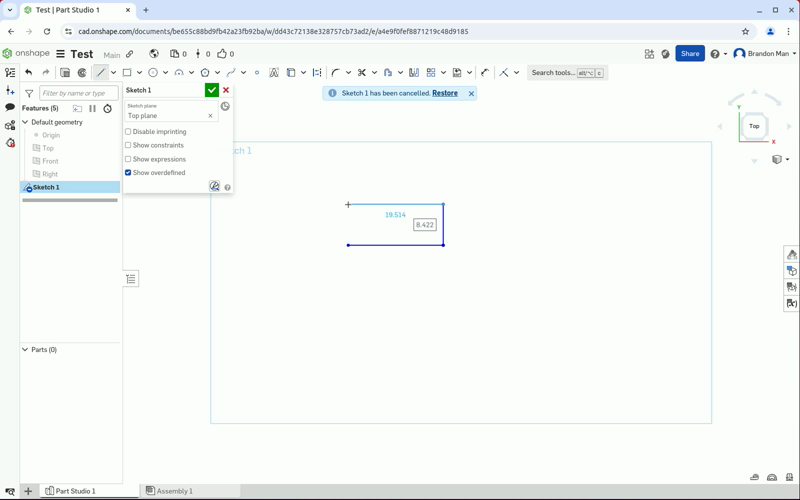
key_up(shift)
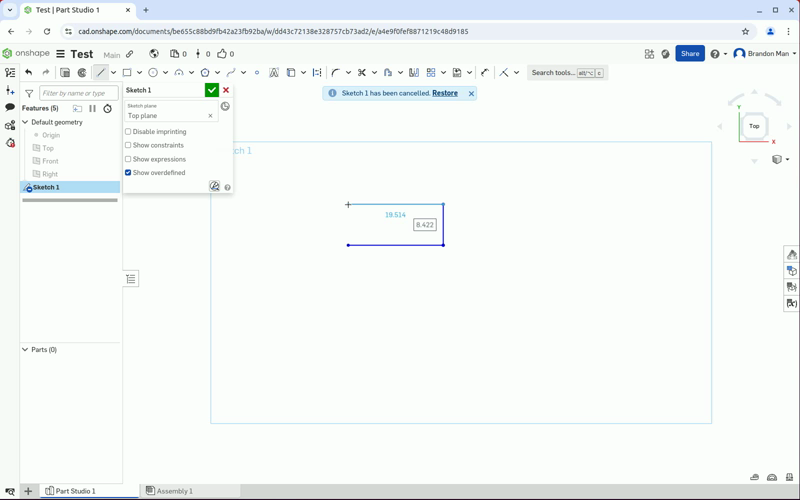
mouse_move(378, 204)
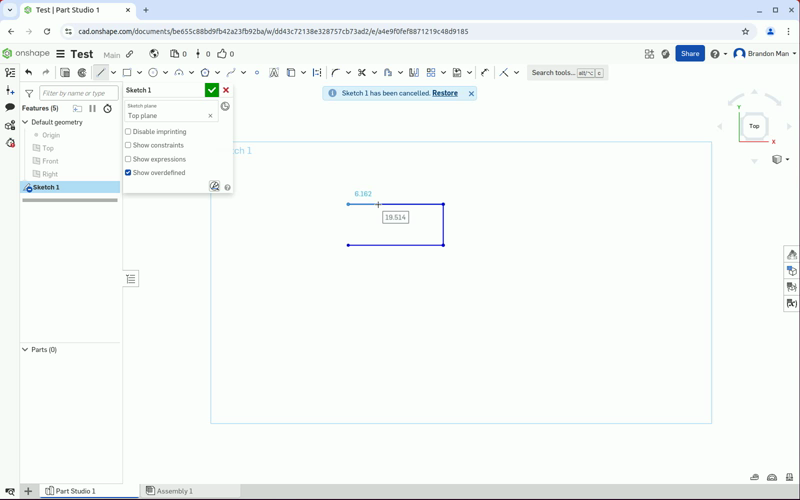
key_down(shift)
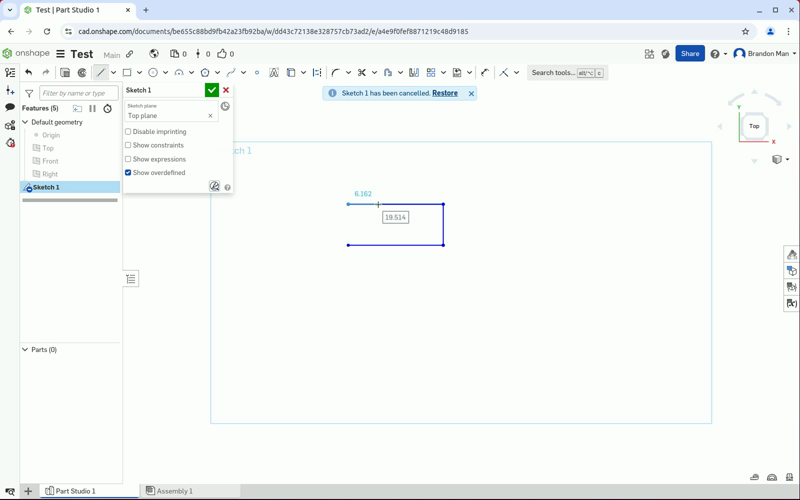
mouse_move(348, 245)
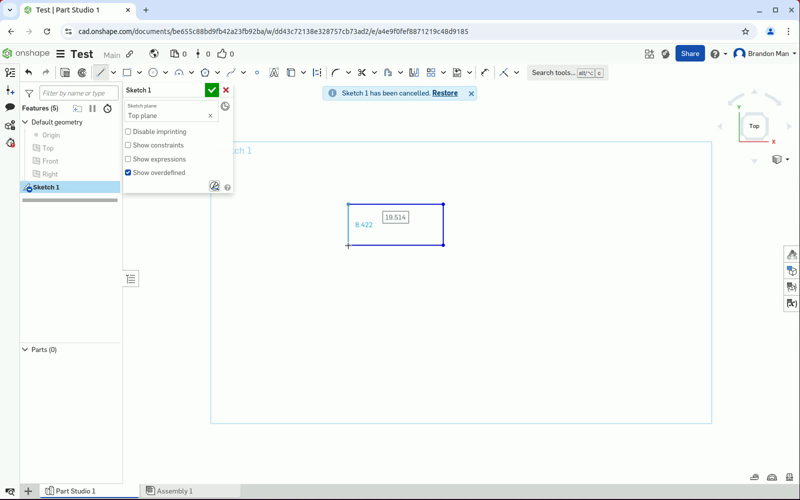
key_up(shift)
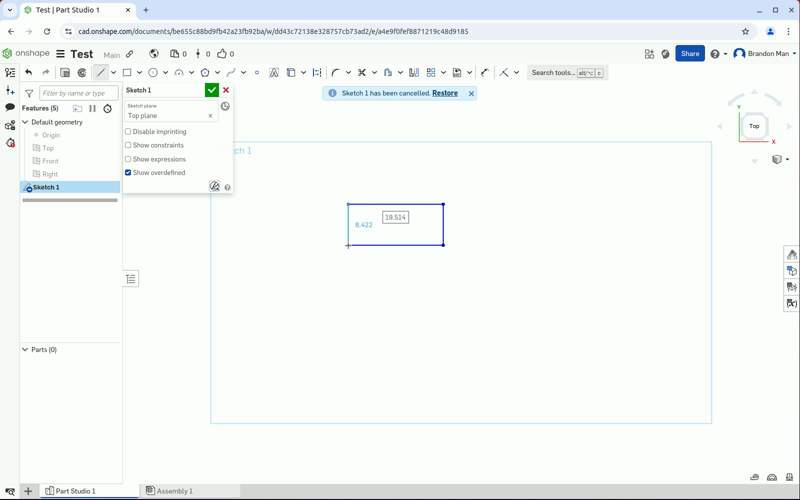
click(348, 245)
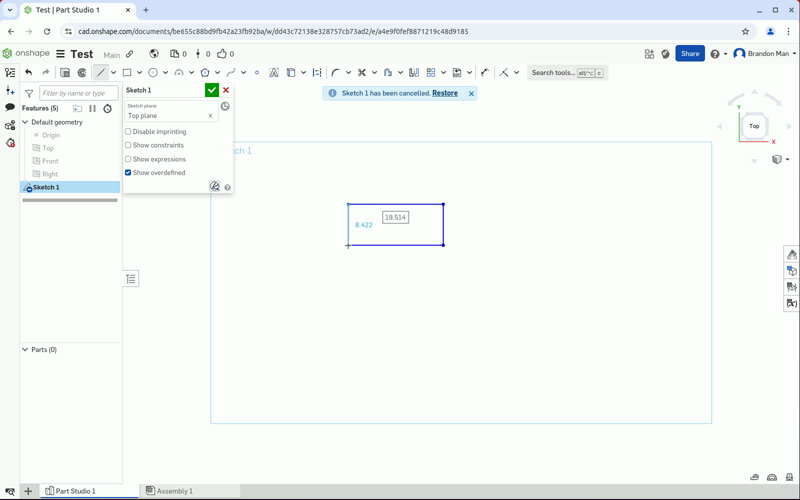
key(esc)
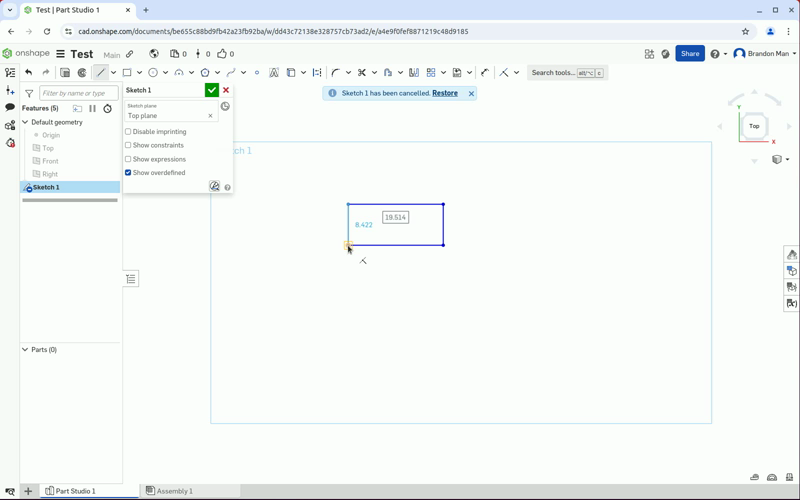
mouse_move(393, 228)
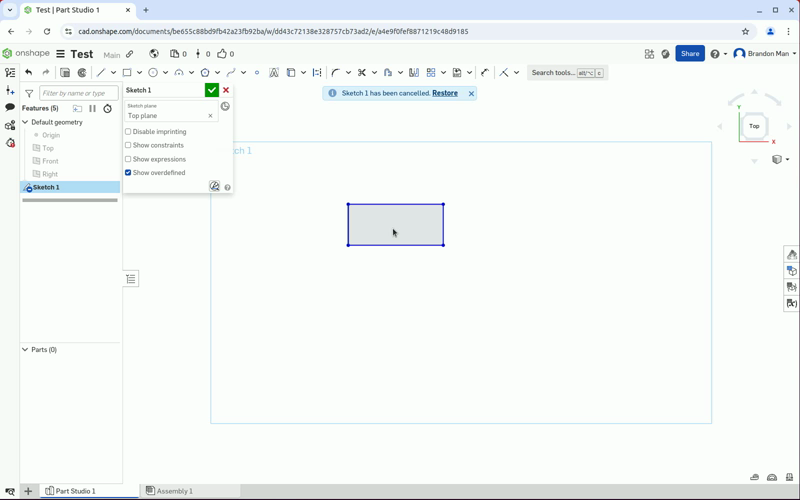
click(393, 228)
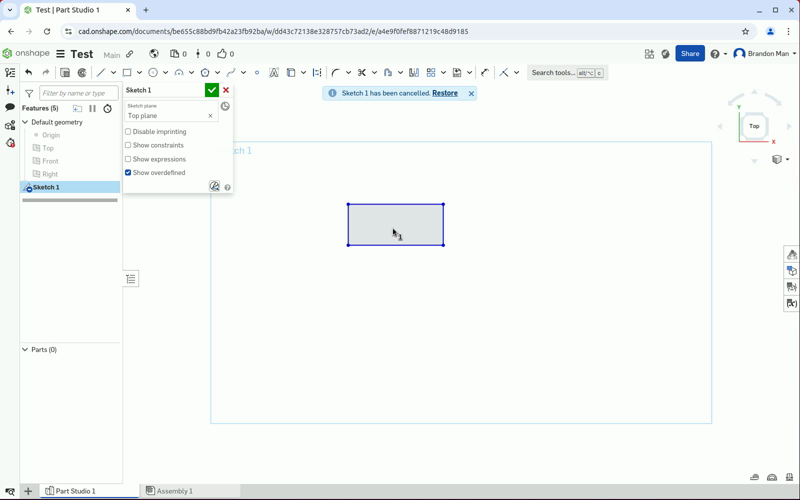
mouse_move(73, 352)
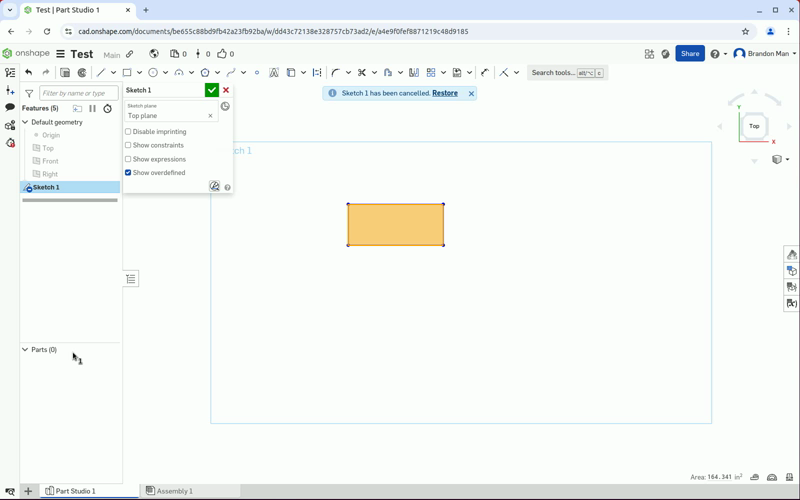
key(shift+y)
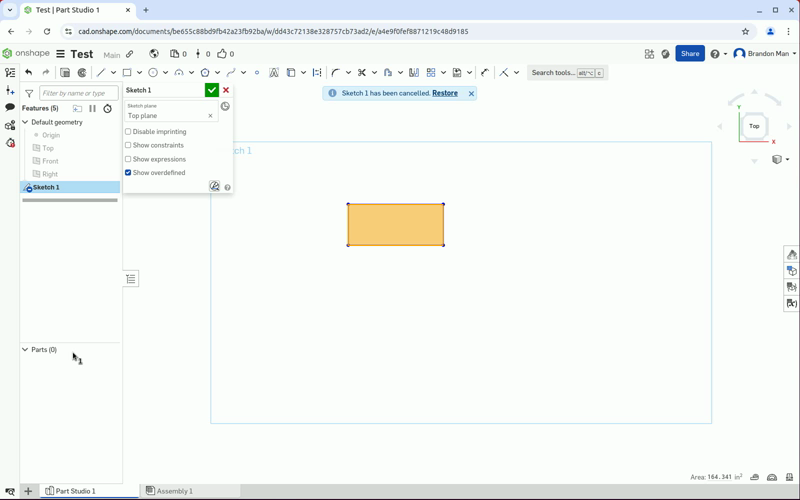
key(shift+e)
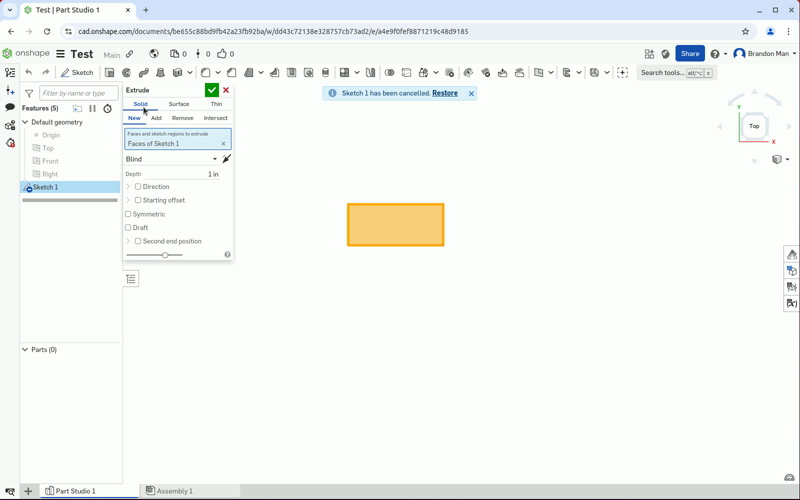
mouse_move(143, 106)
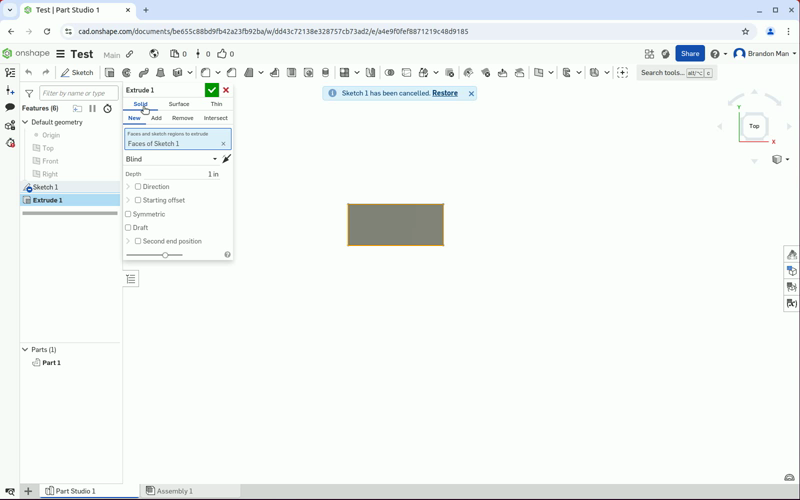
click(143, 106)
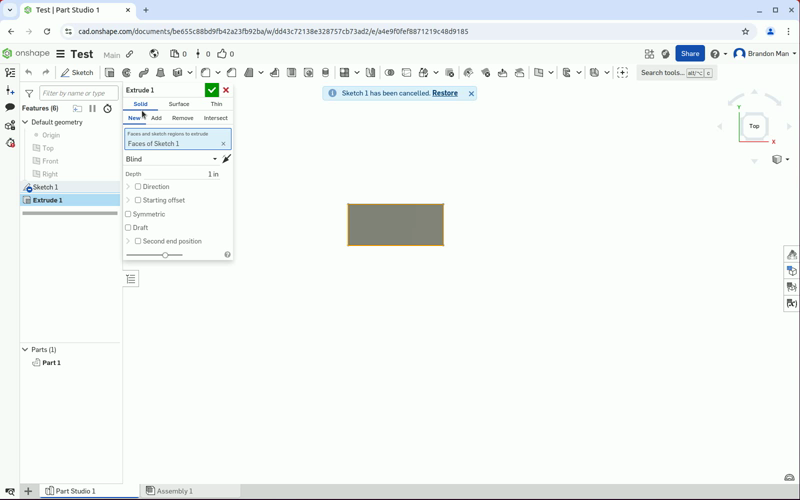
mouse_move(137, 120)
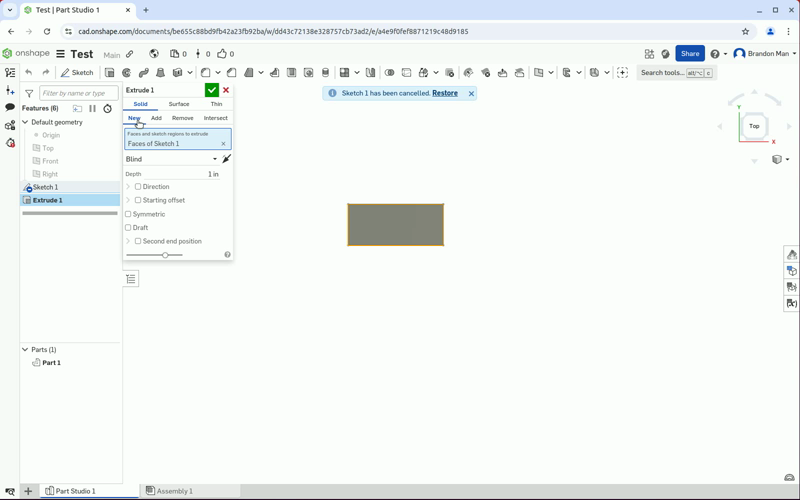
click(137, 120)
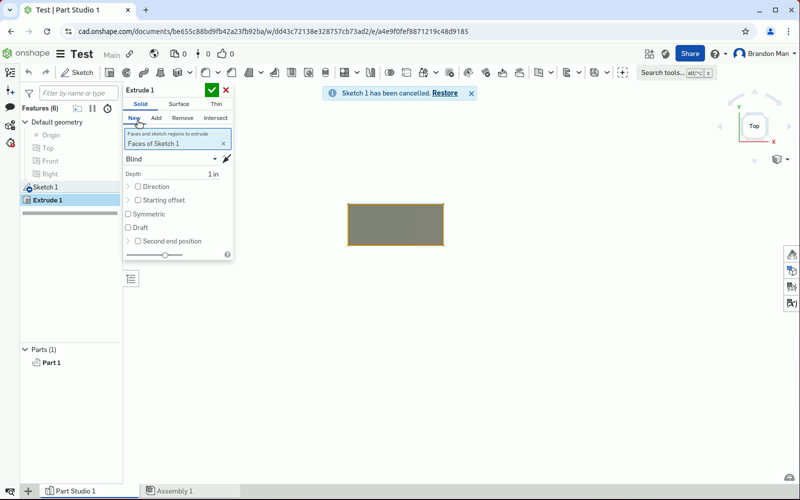
key(tab, 4)
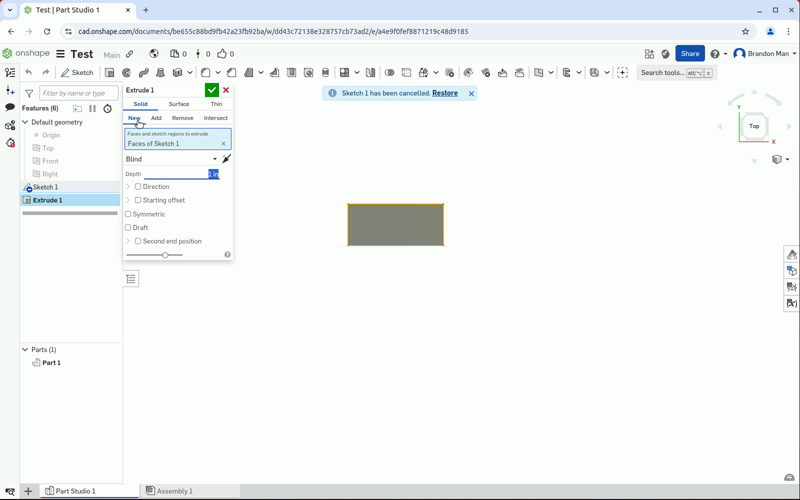
text(21.905)
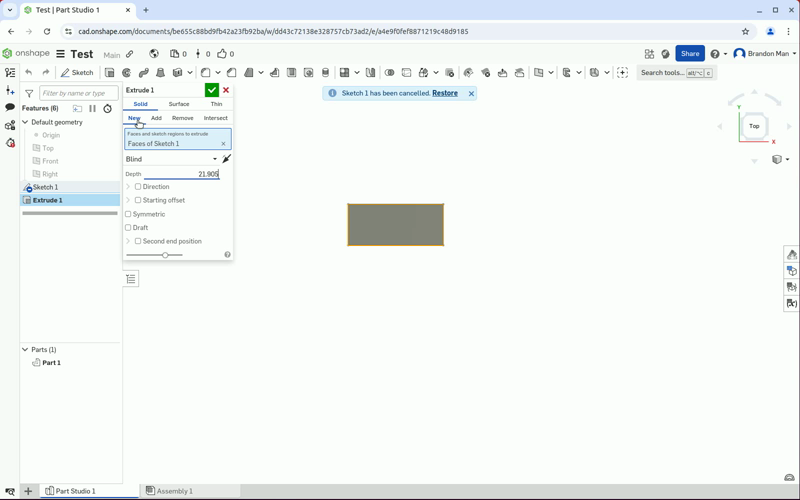
key(enter)
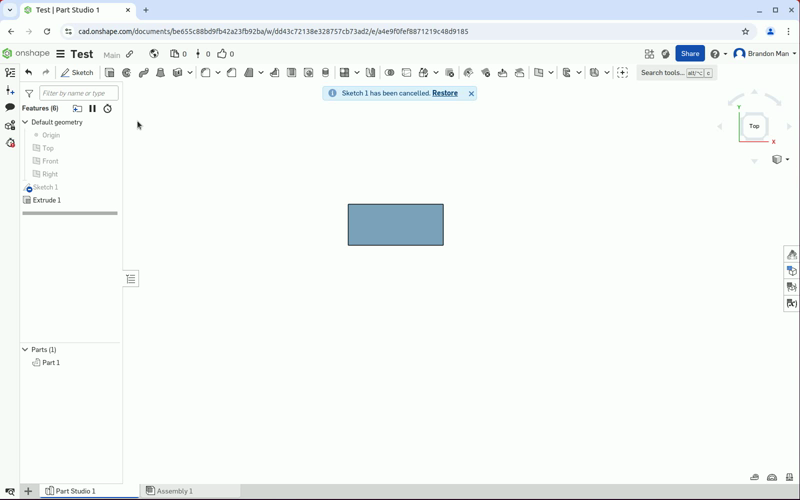
key(shift+h)
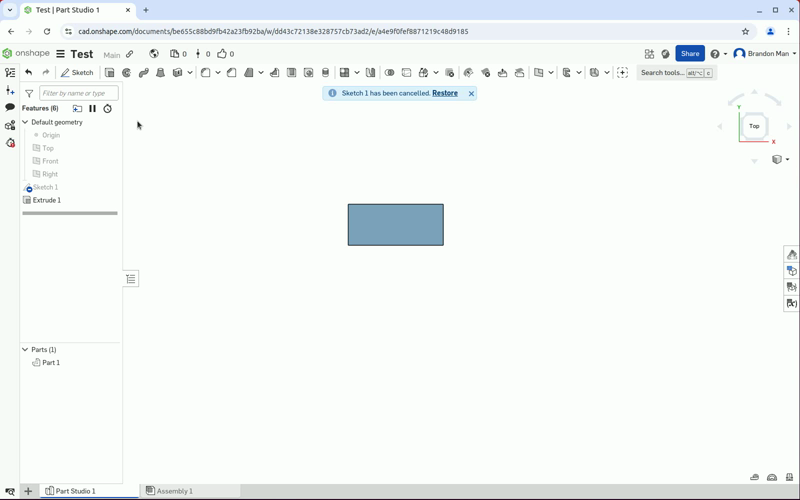
key(shift+h)
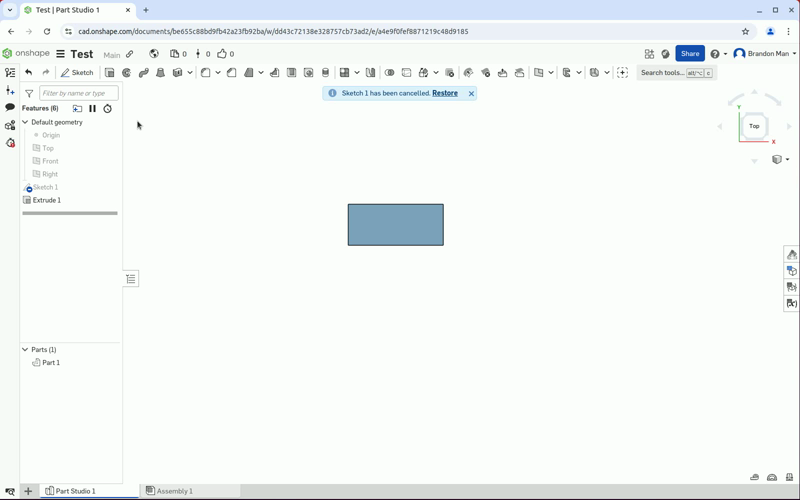
mouse_move(73, 189)
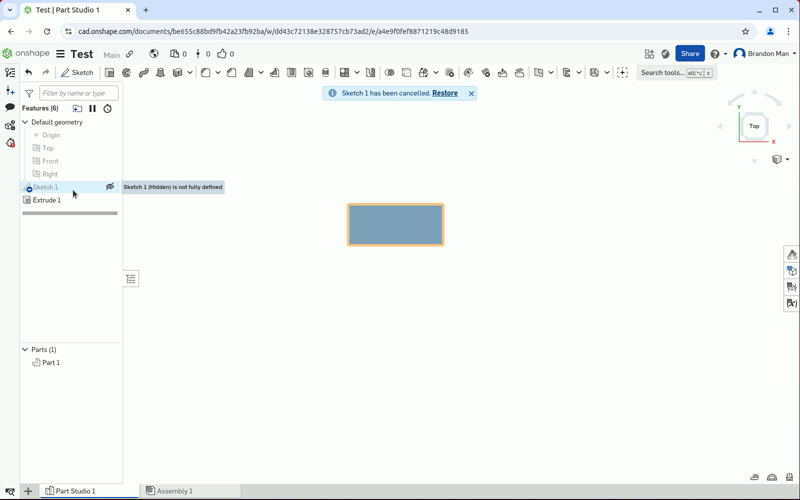
click(73, 189)
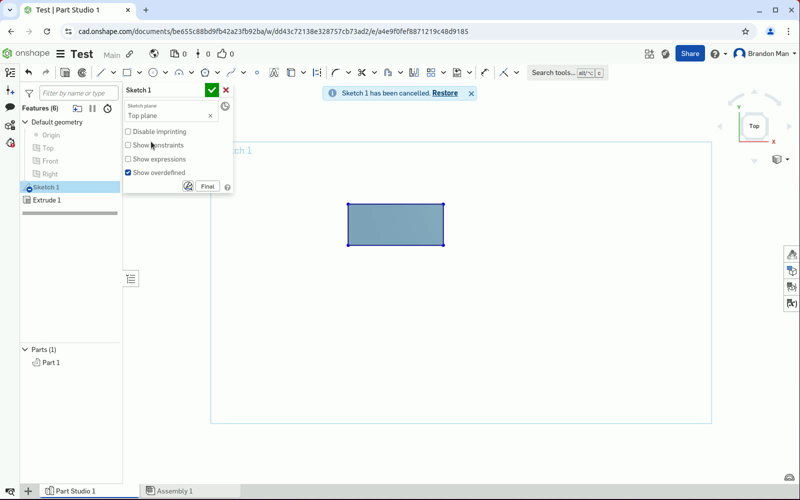
mouse_move(229, 92)
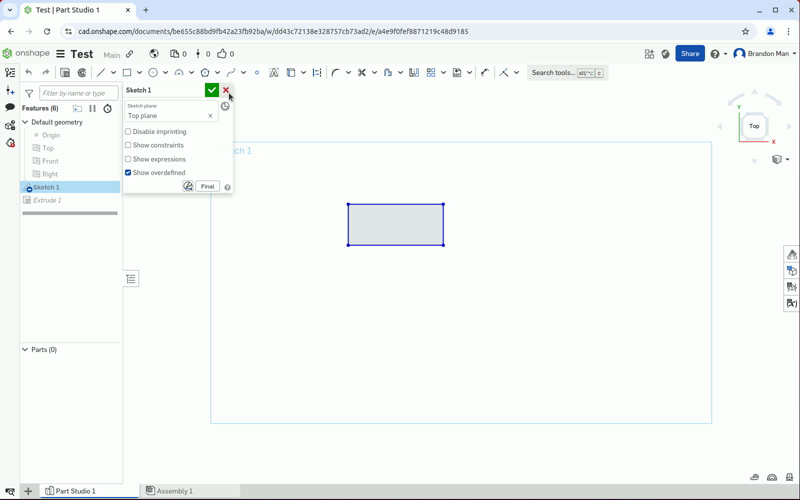
click(229, 92)
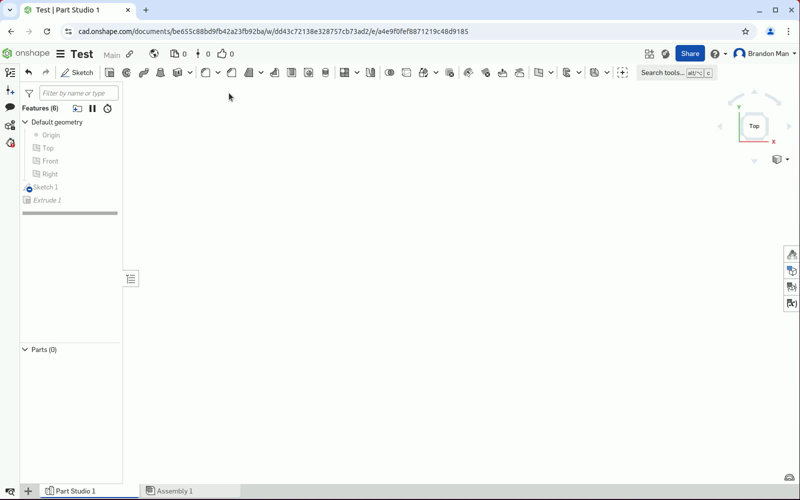
mouse_move(73, 352)
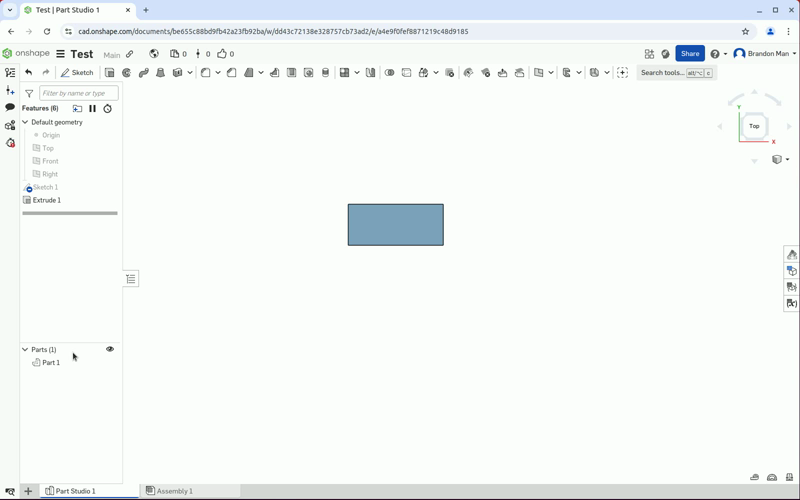
key(y)
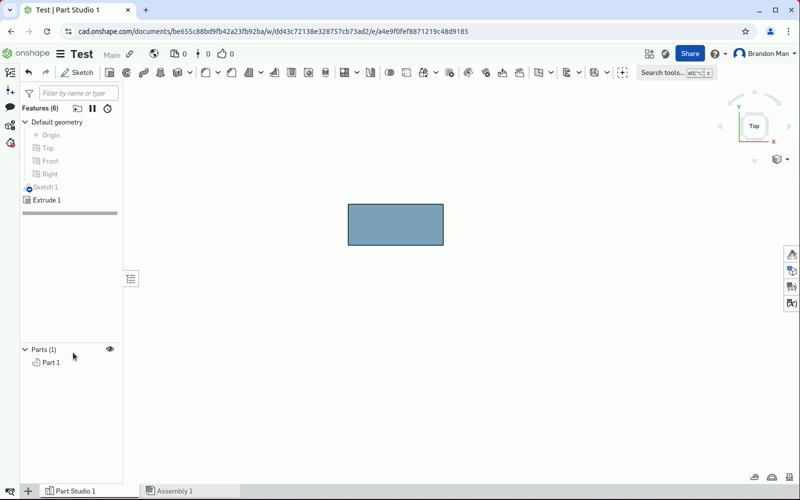
key(shift+p)
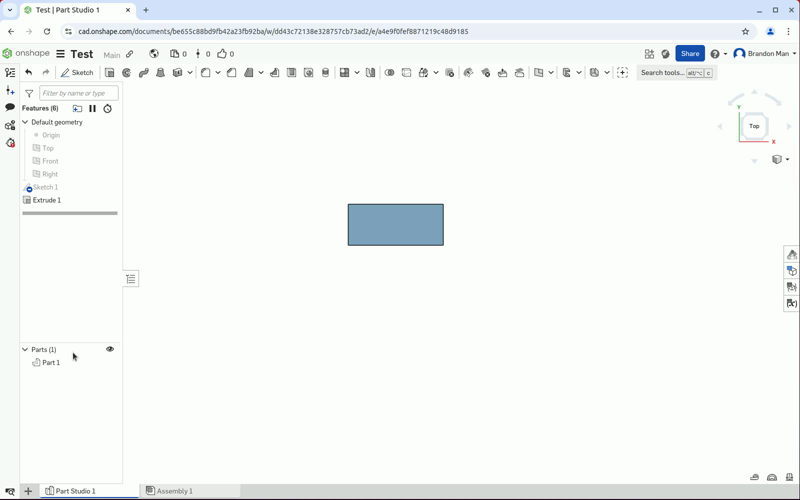
key(space)
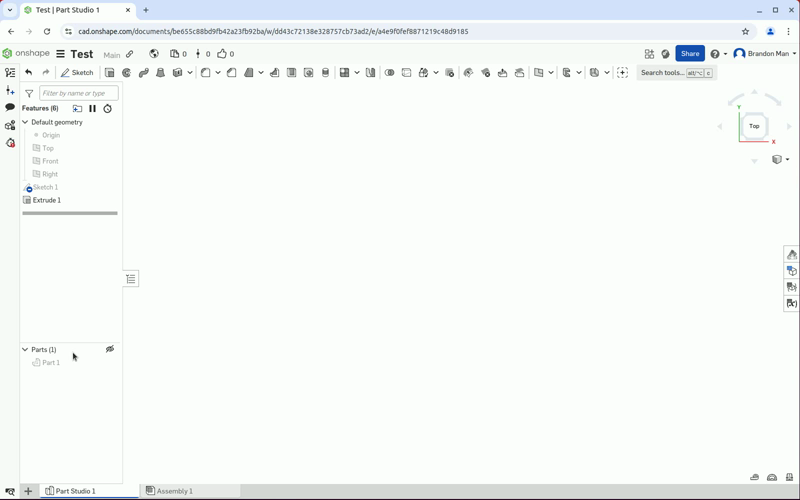
key_down(shift)
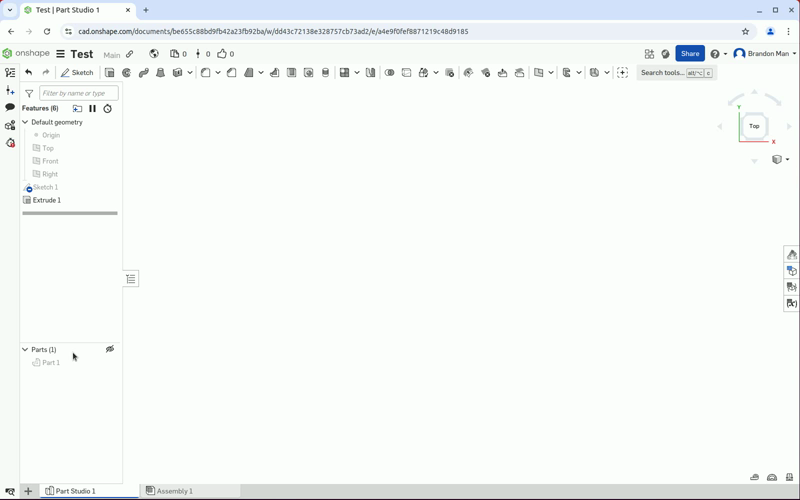
key(up)
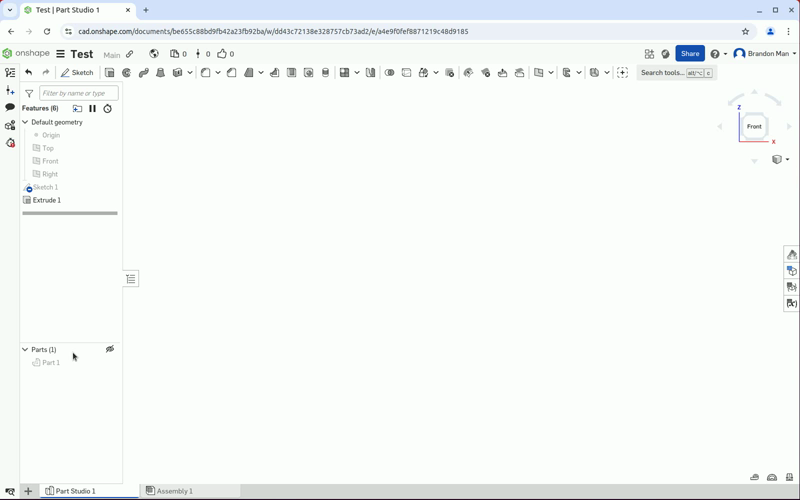
key_up(shift)
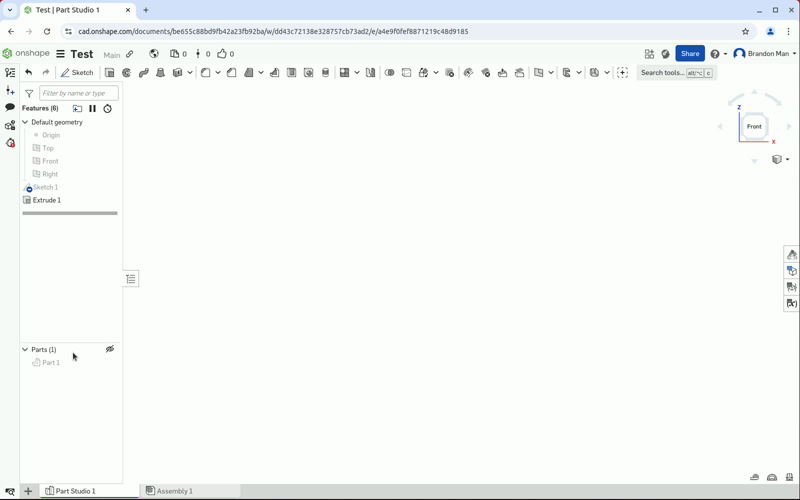
key(space)
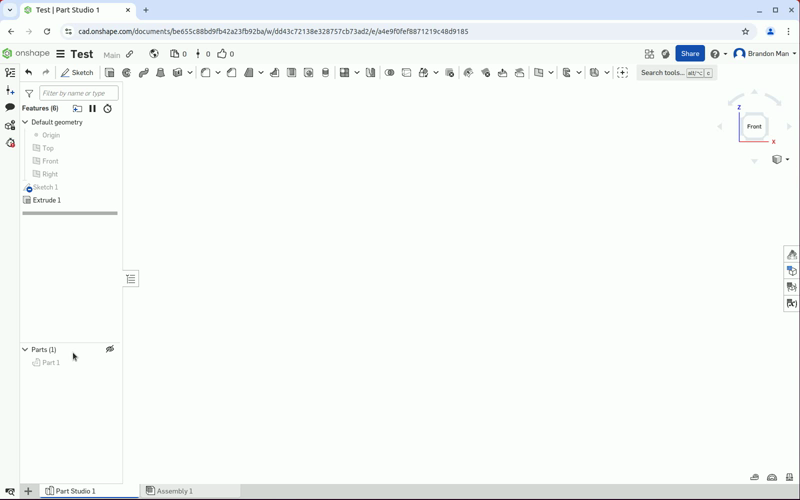
key_down(shift)
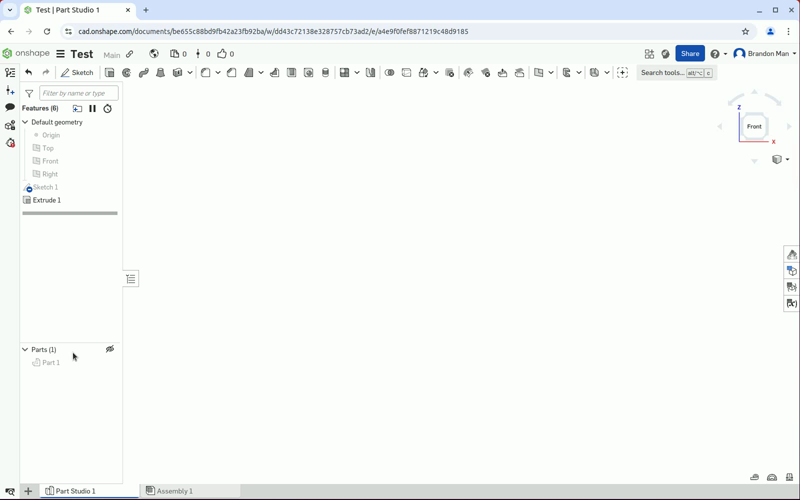
key(left)
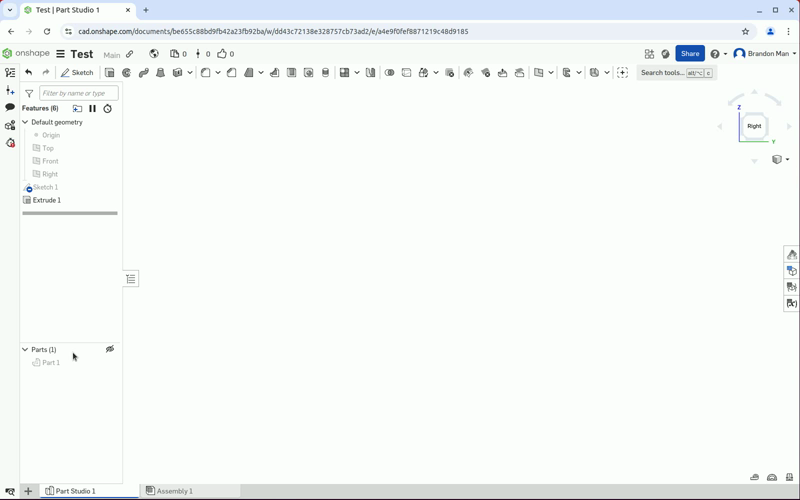
key_up(shift)
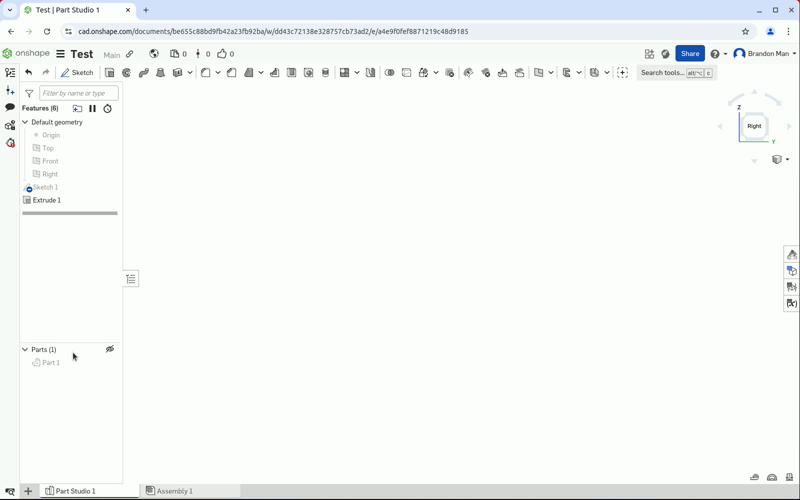
mouse_move(73, 352)
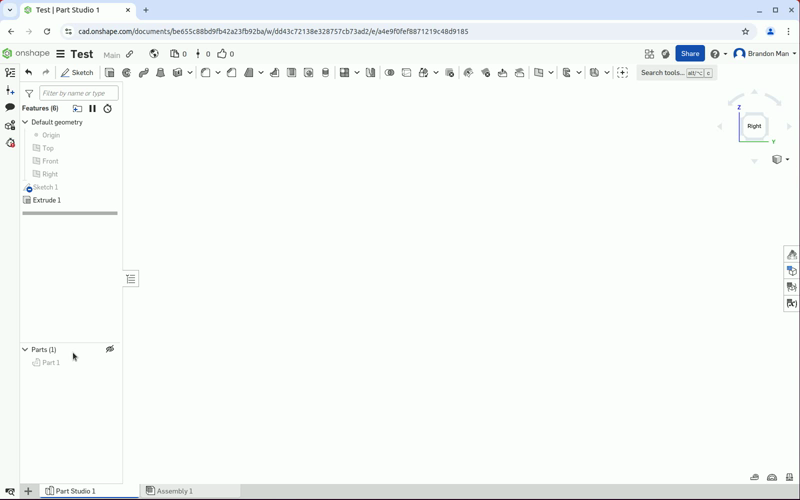
key(shift+y)
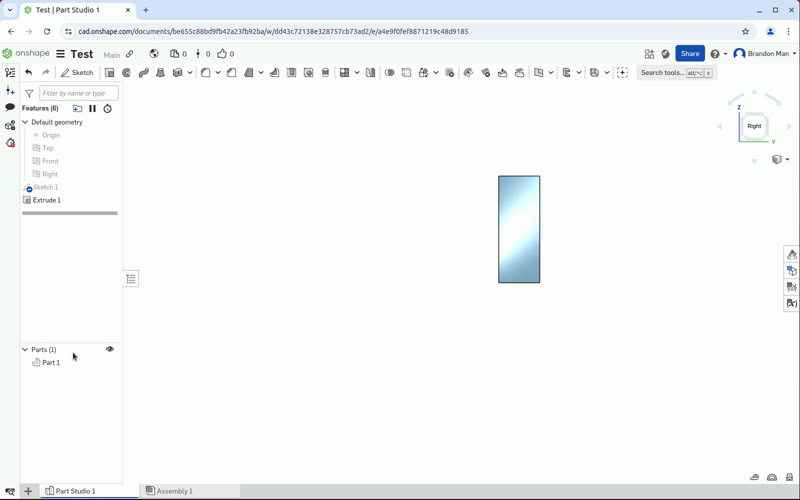
mouse_move(541, 75)
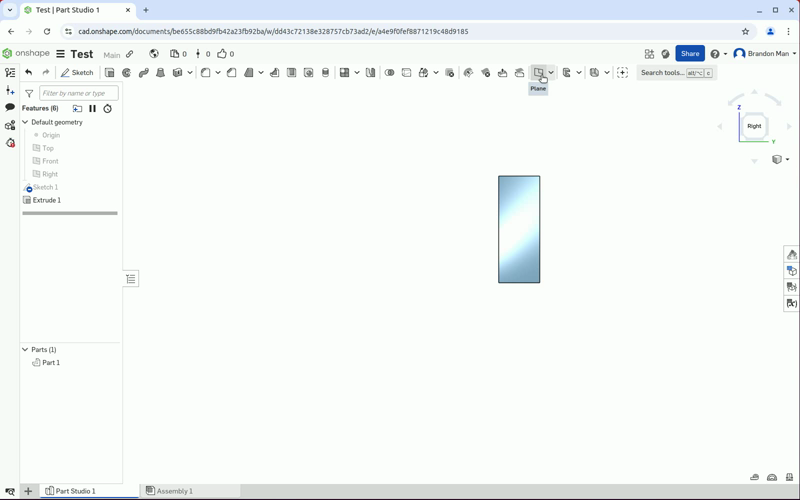
click(541, 75)
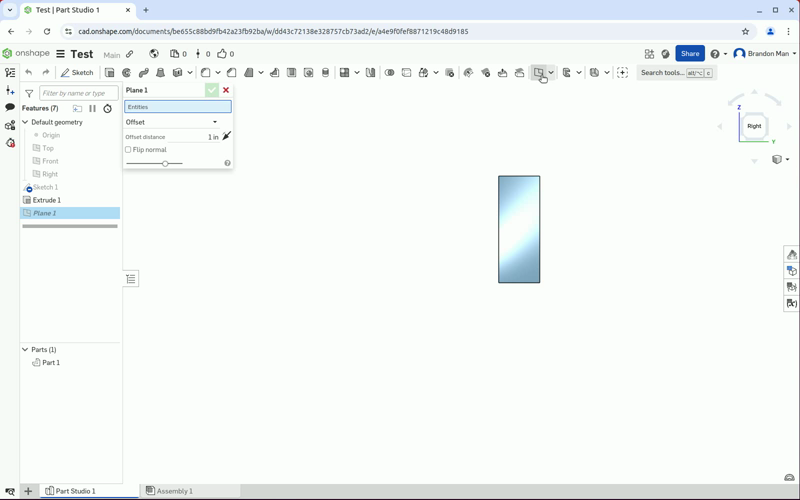
mouse_move(73, 176)
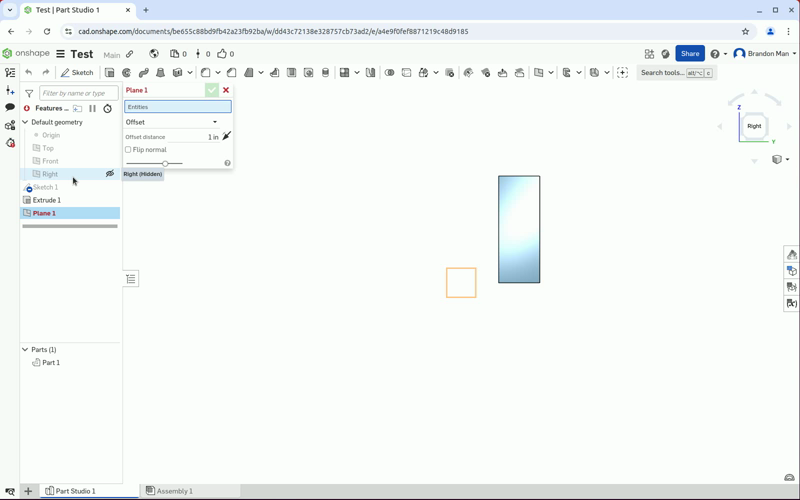
click(73, 176)
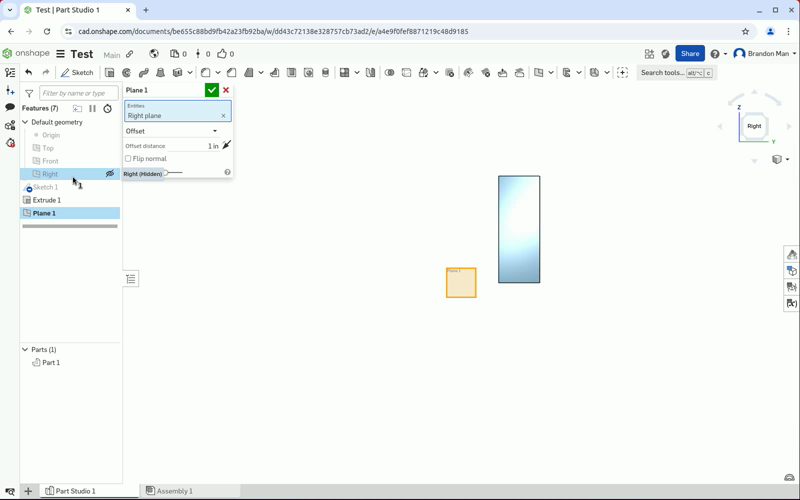
key(tab, 2)
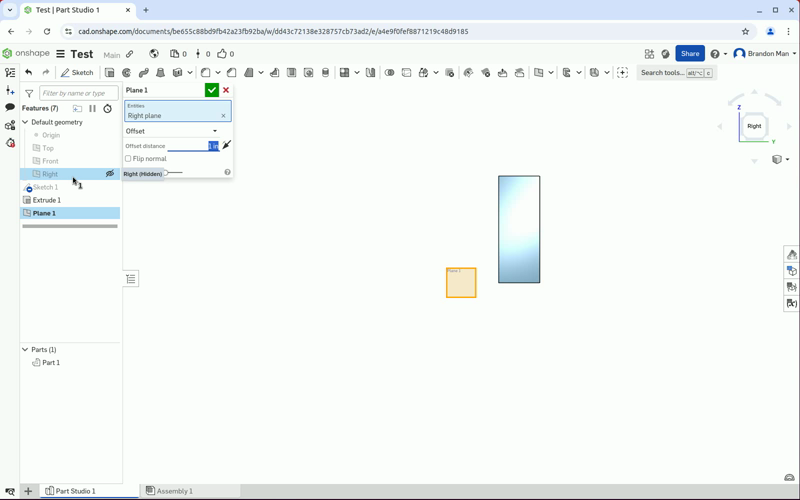
text(23.108)
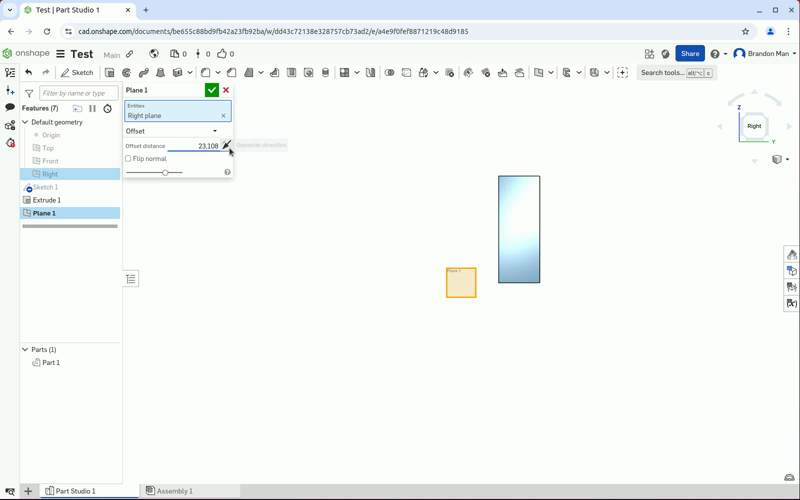
mouse_move(229, 147)
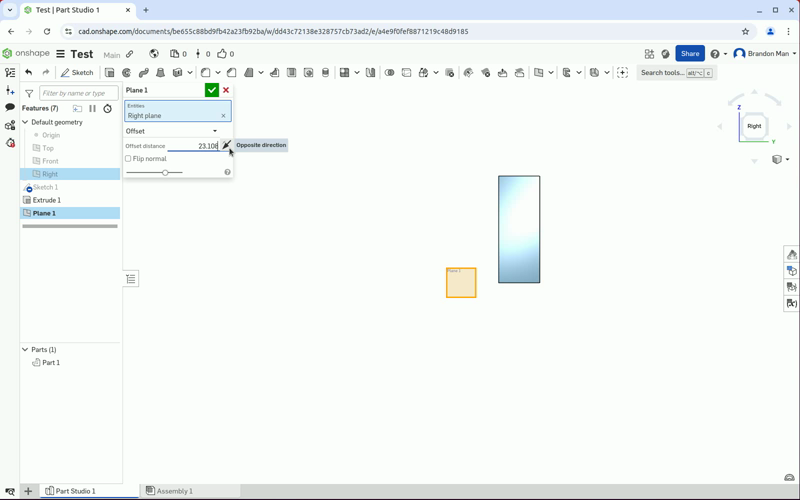
click(229, 147)
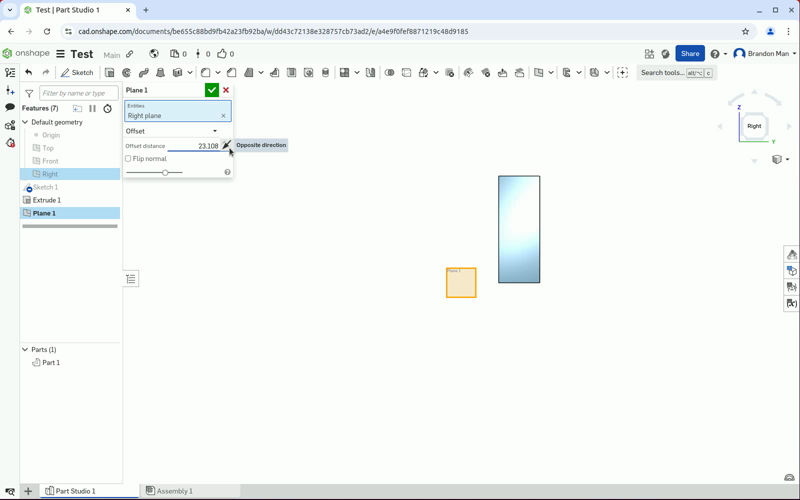
key(enter, 2)
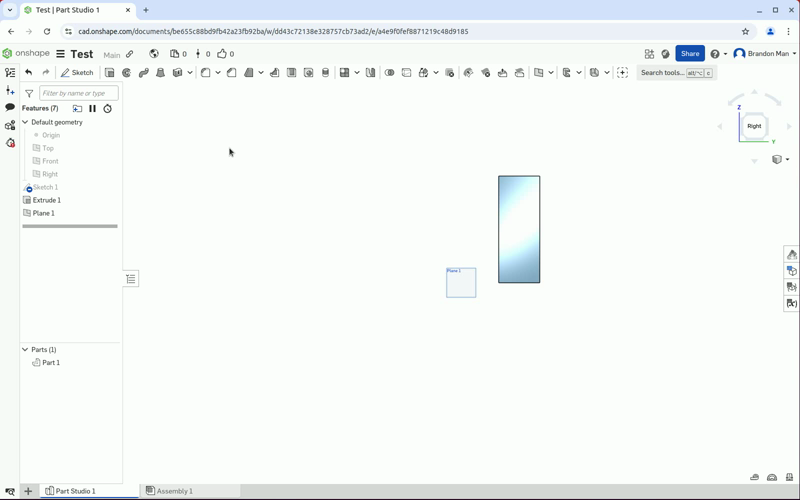
key(shift+s)
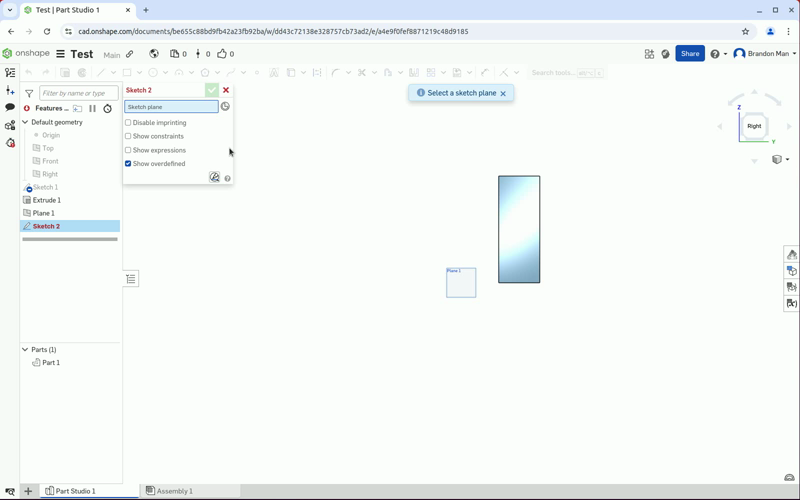
mouse_move(73, 215)
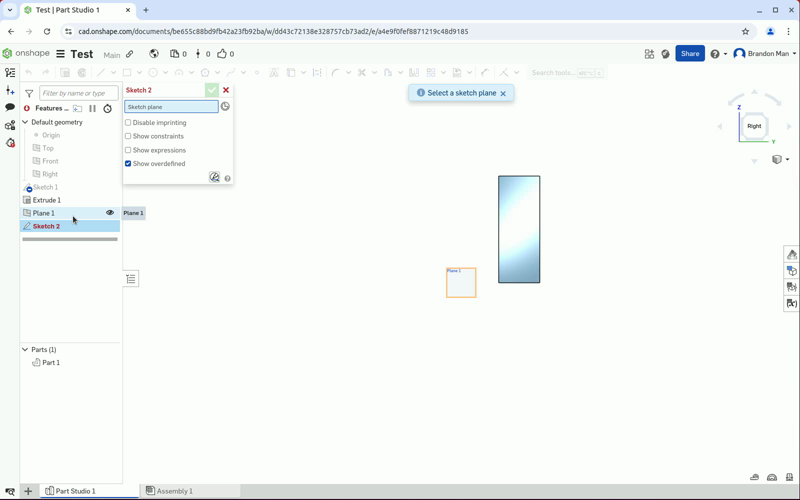
click(73, 215)
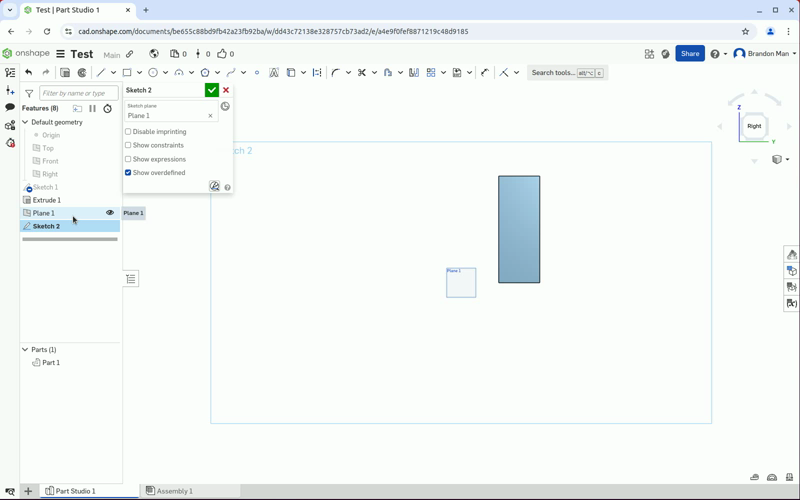
mouse_move(73, 352)
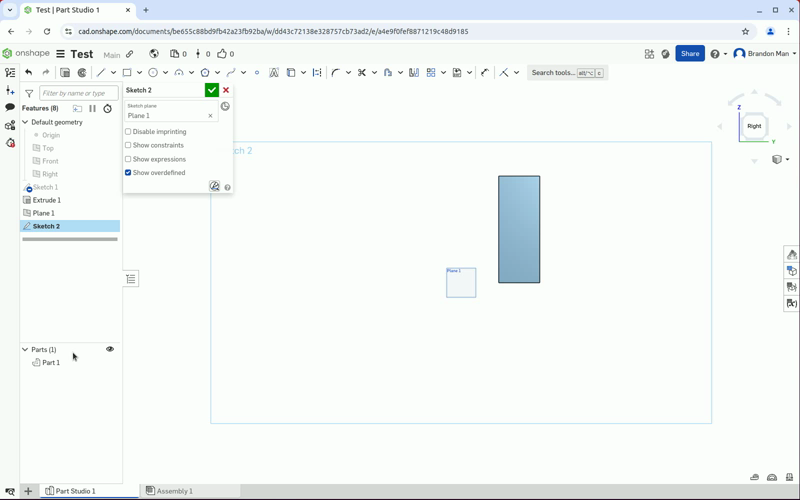
key(y)
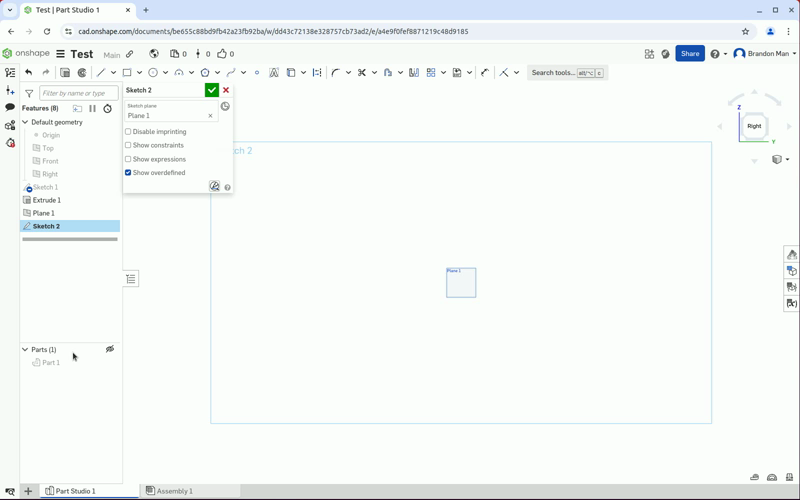
key(c)
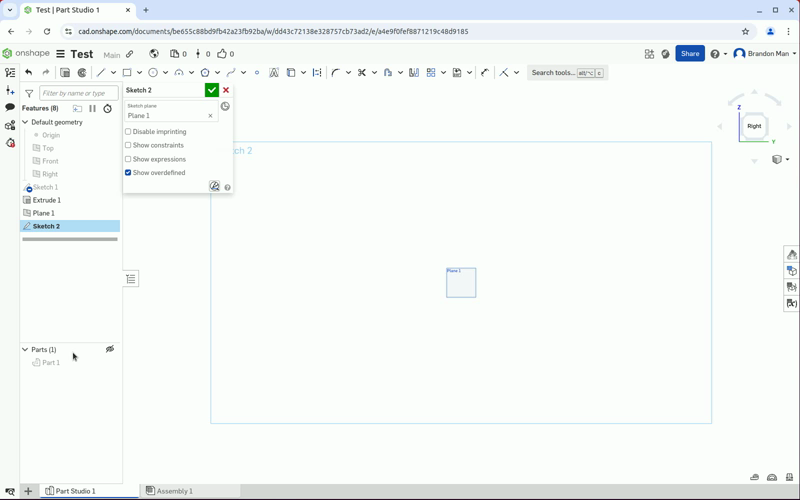
key_down(shift)
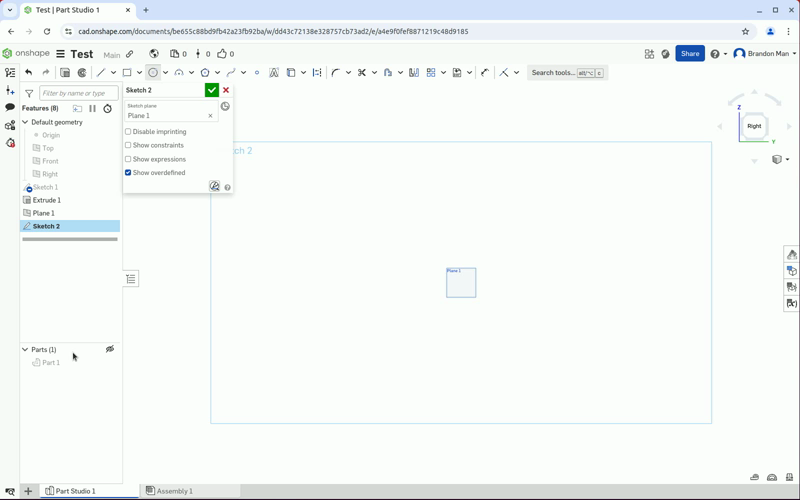
mouse_move(515, 198)
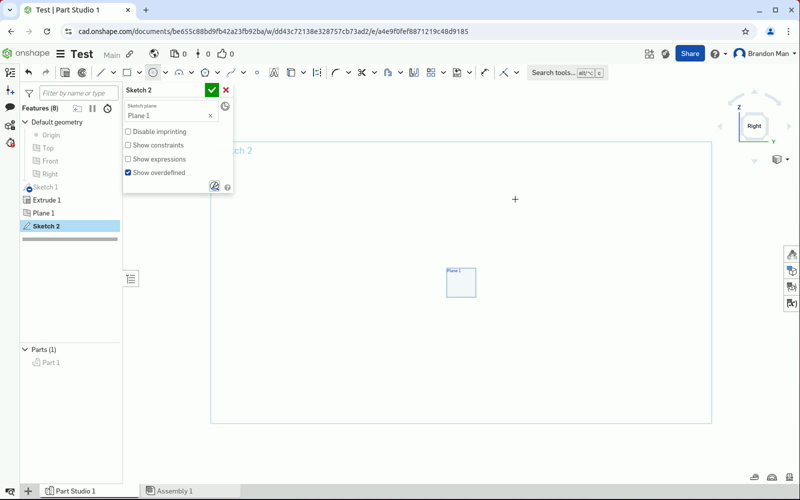
click(515, 198)
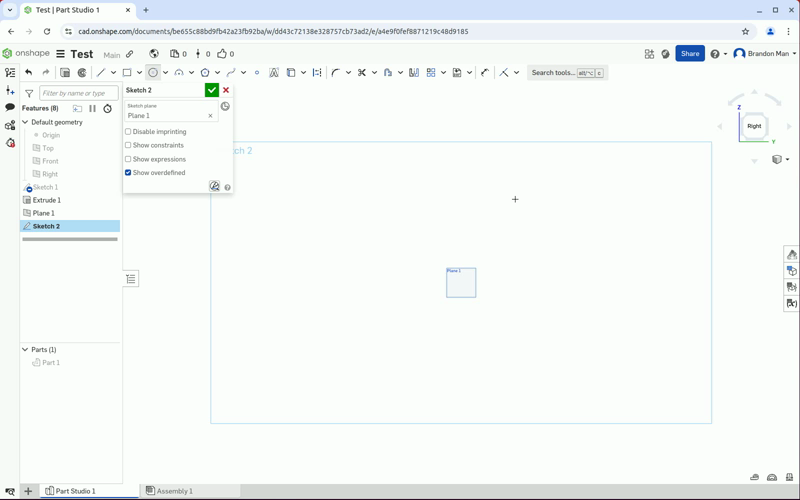
key_up(shift)
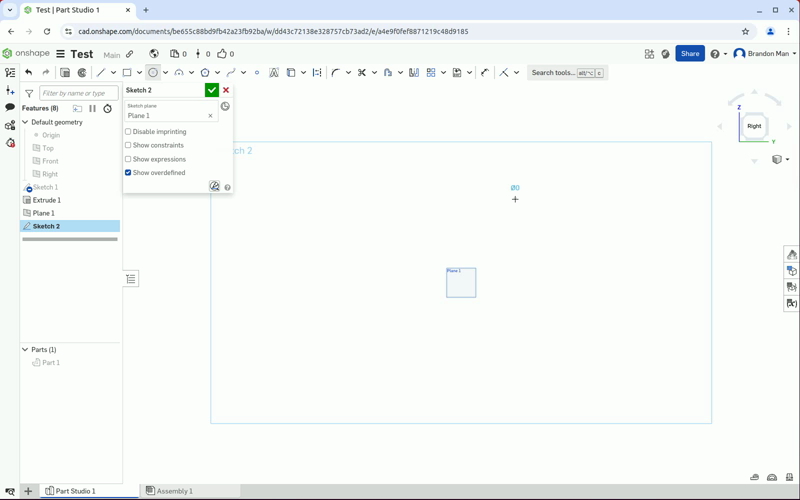
mouse_move(527, 198)
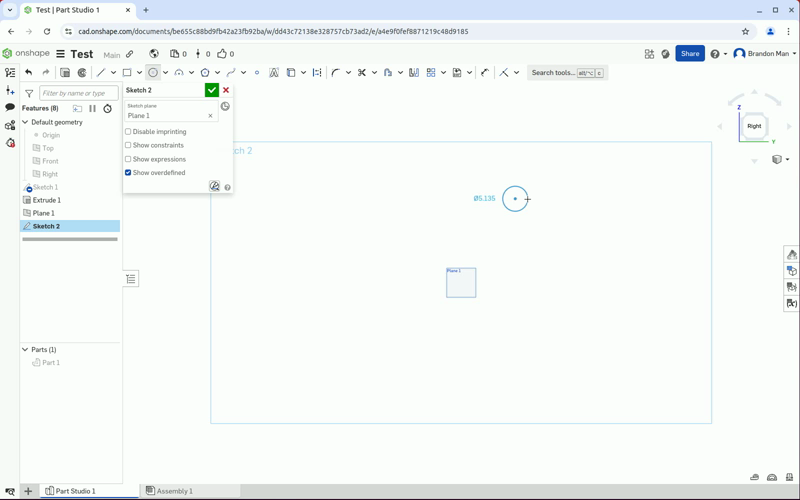
click(527, 198)
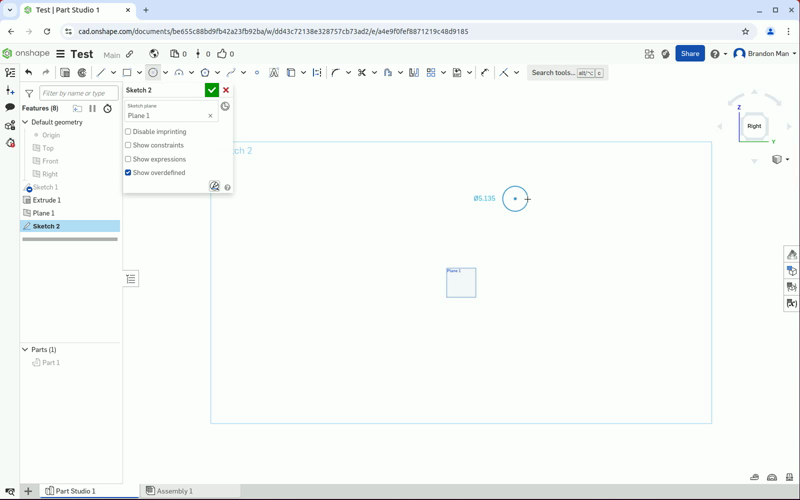
key(esc)
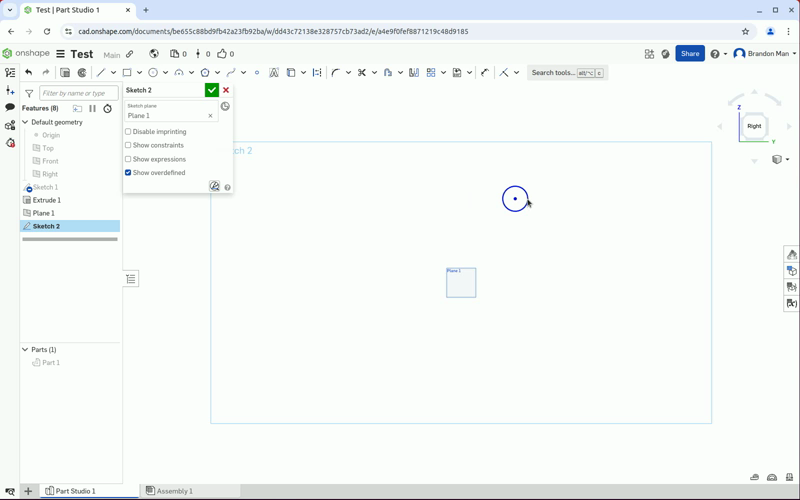
mouse_move(521, 189)
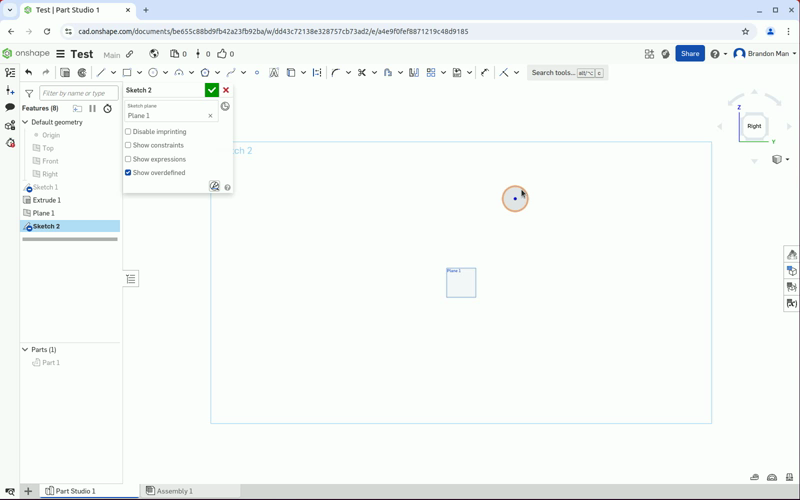
scroll(6)
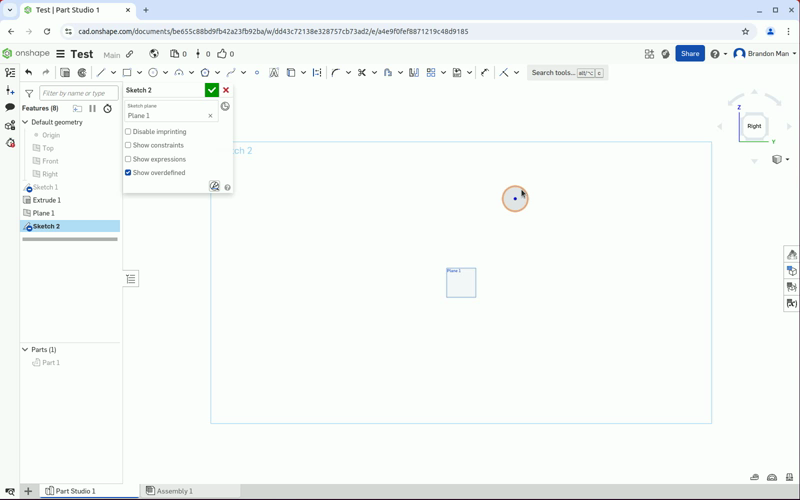
scroll(6)
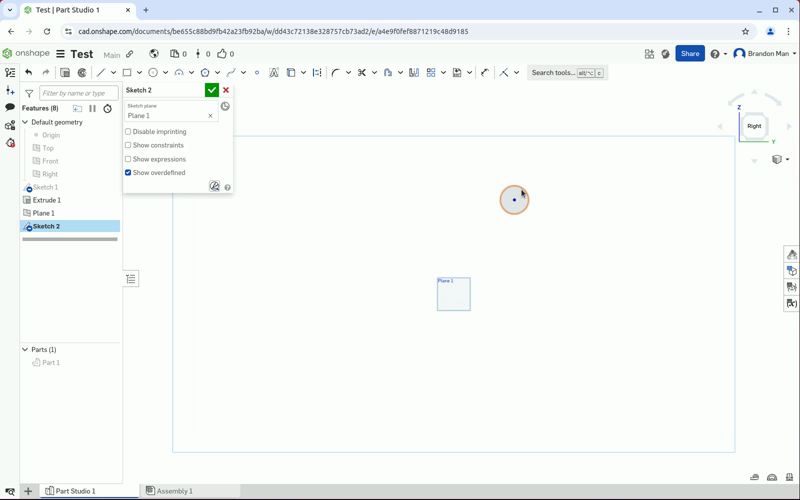
scroll(6)
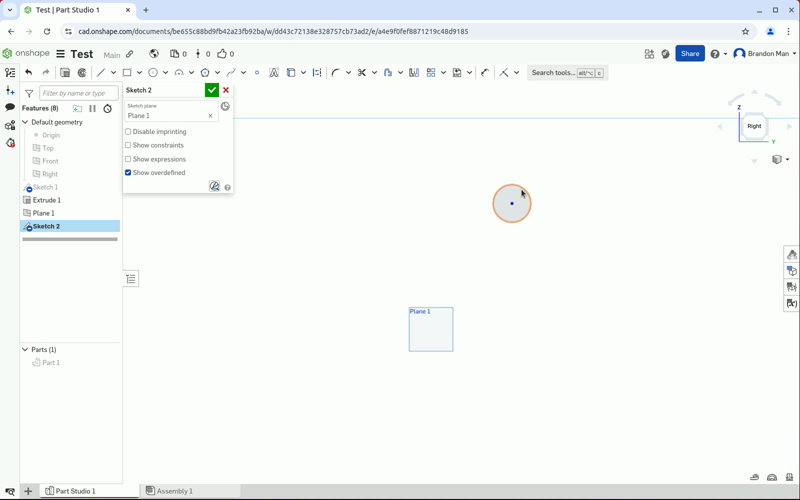
scroll(6)
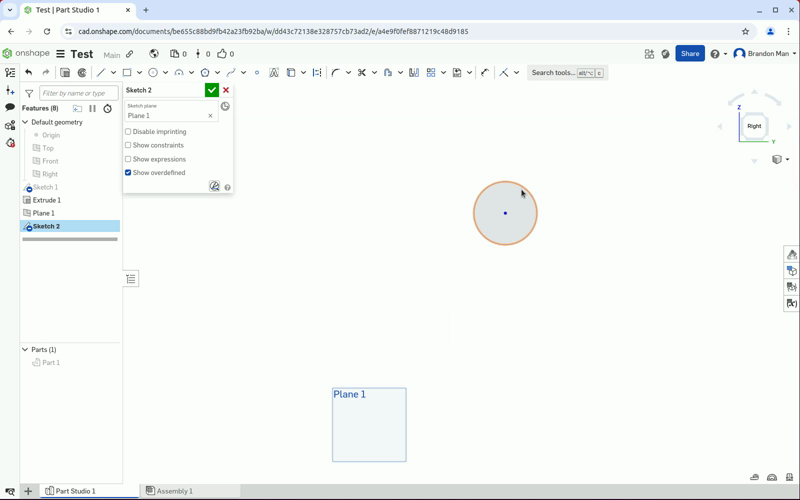
scroll(6)
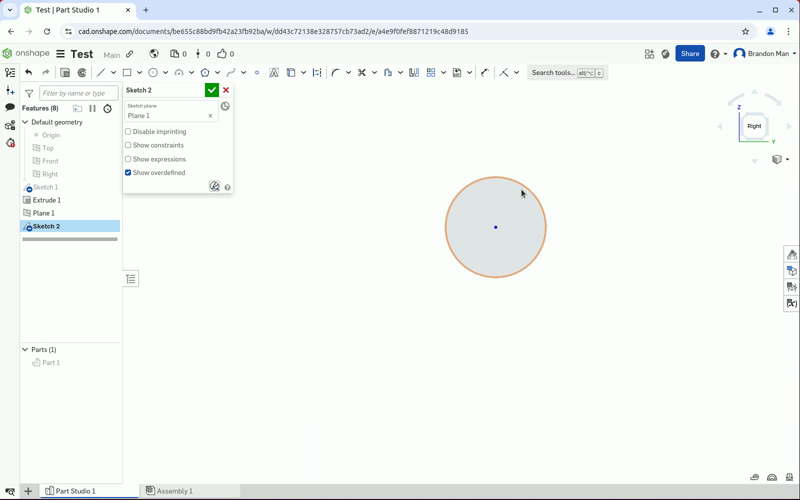
scroll(6)
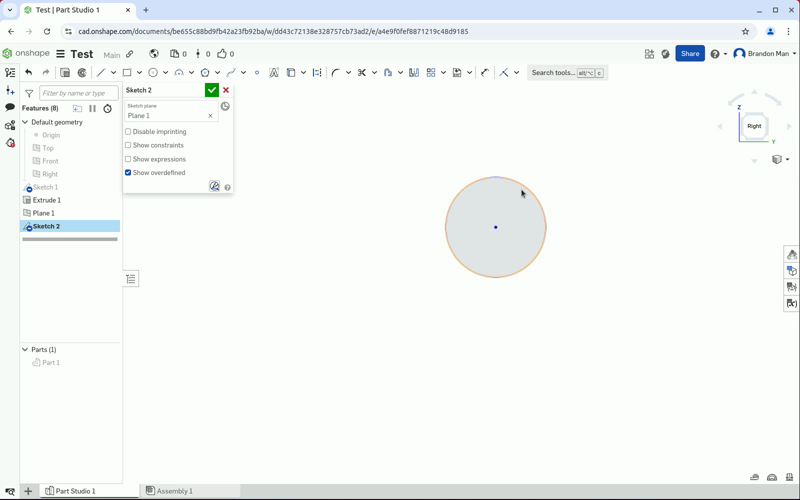
scroll(6)
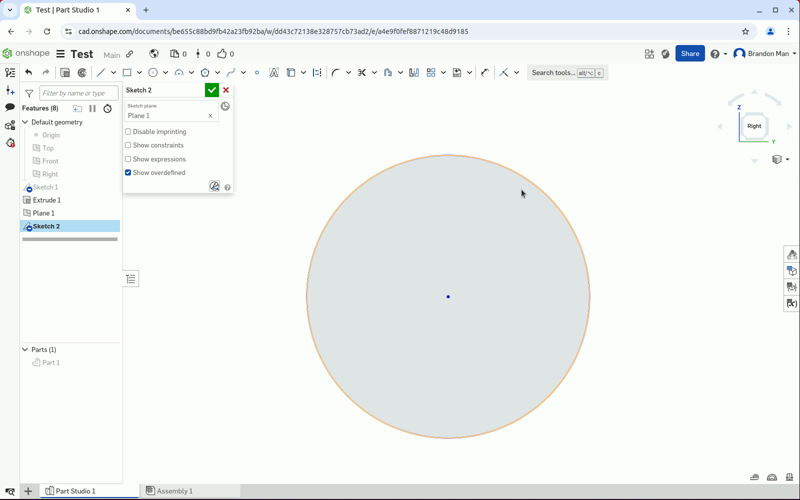
click(521, 189)
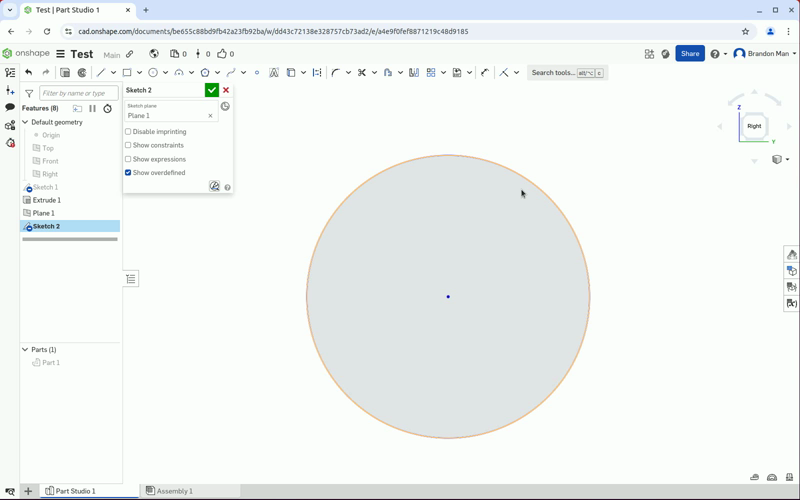
scroll(-6)
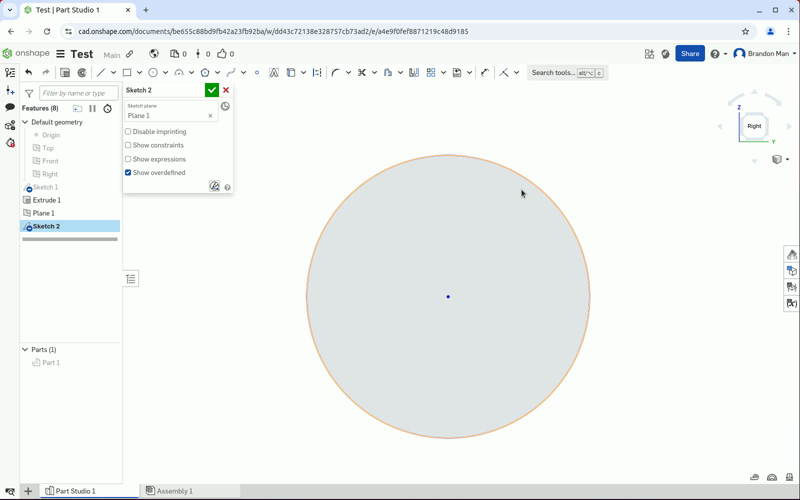
scroll(-6)
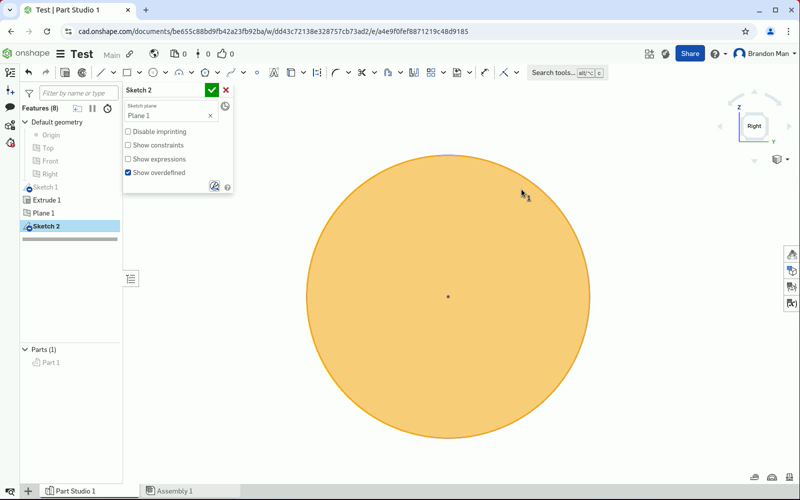
scroll(-6)
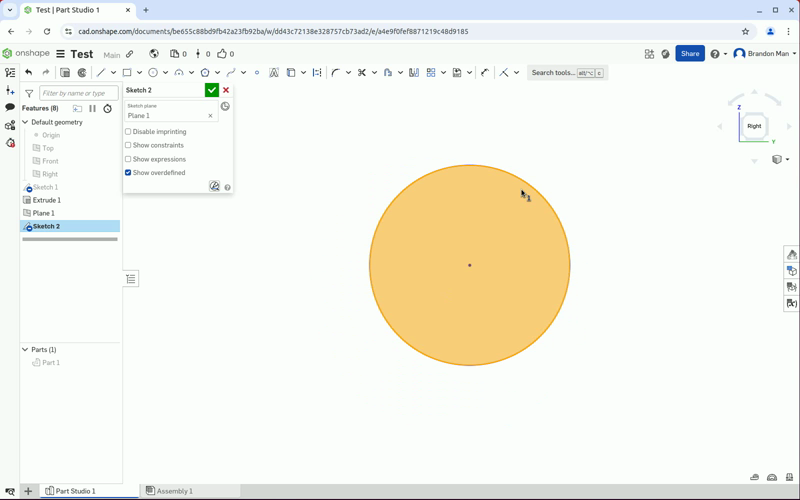
scroll(-6)
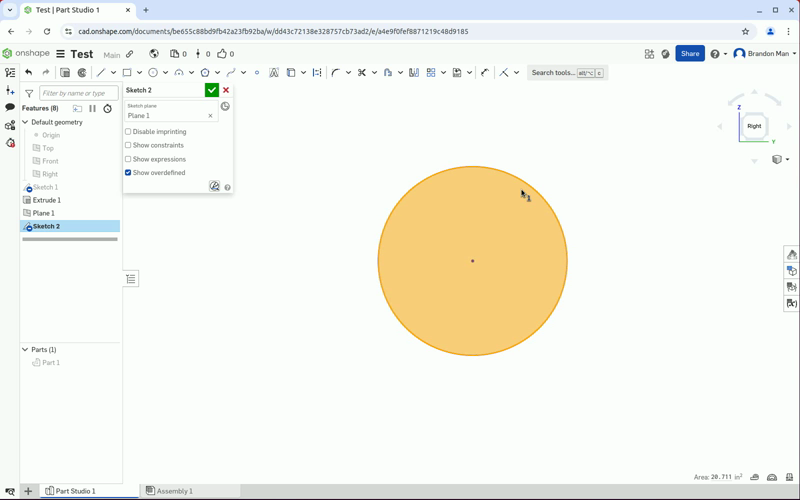
scroll(-6)
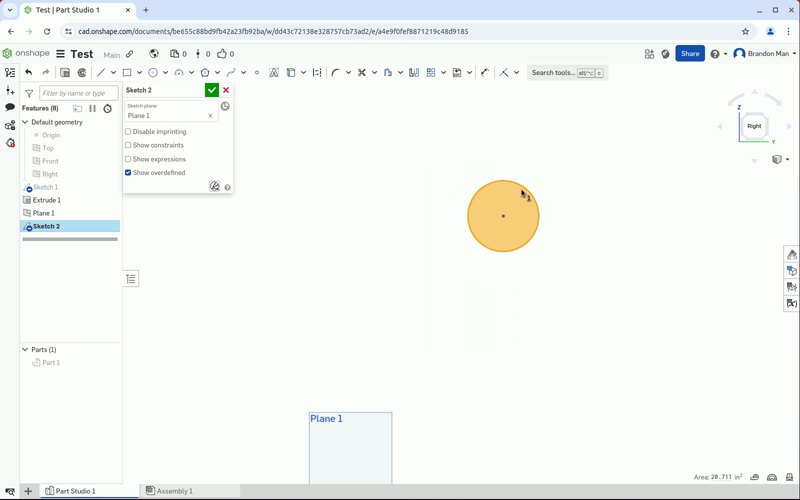
scroll(-6)
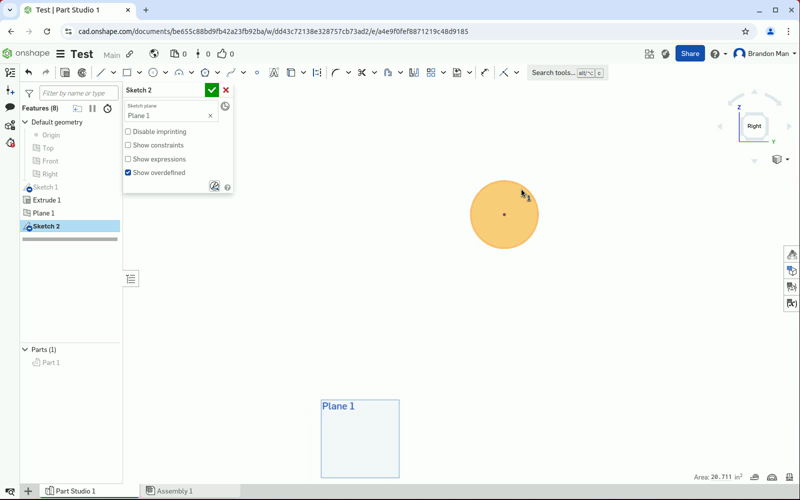
scroll(-6)
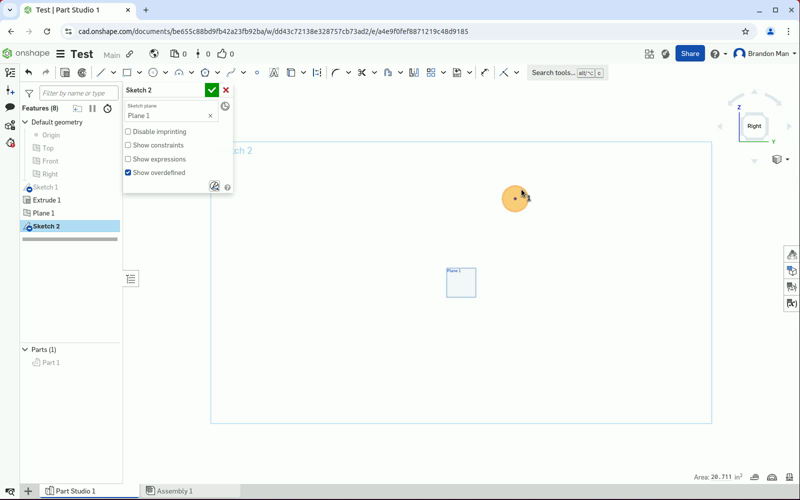
mouse_move(73, 352)
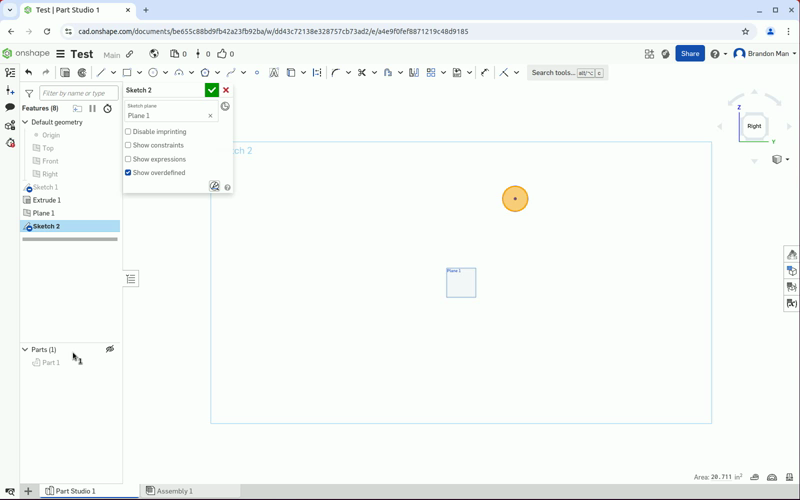
key(shift+y)
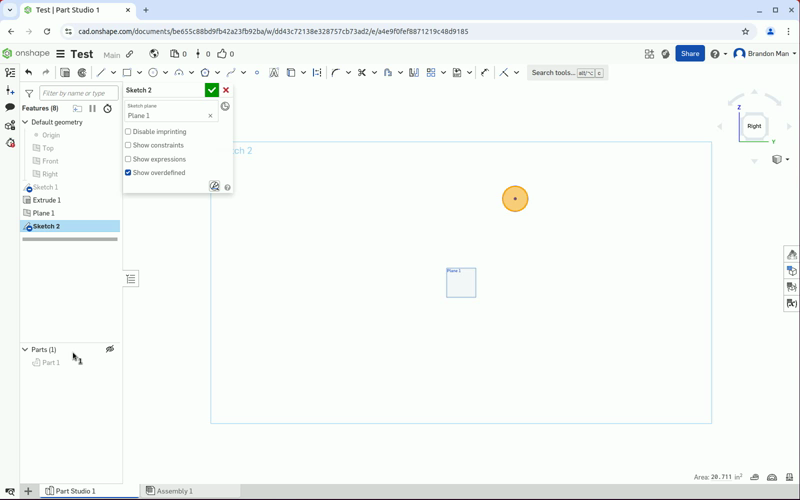
key(shift+e)
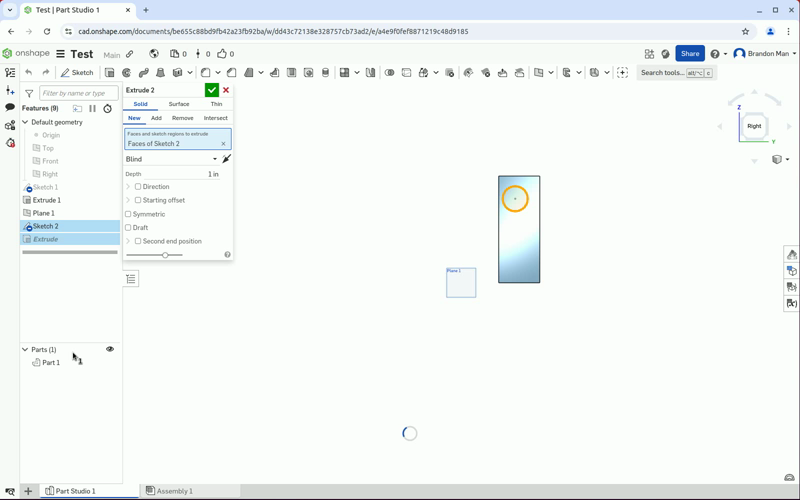
mouse_move(143, 106)
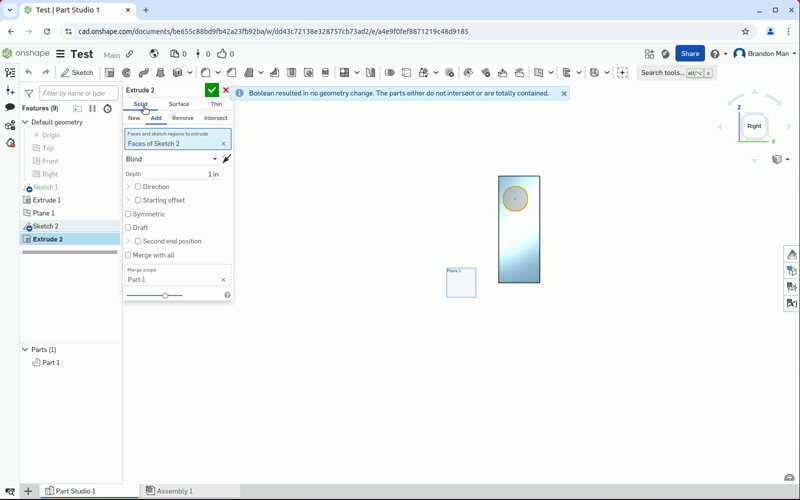
click(143, 106)
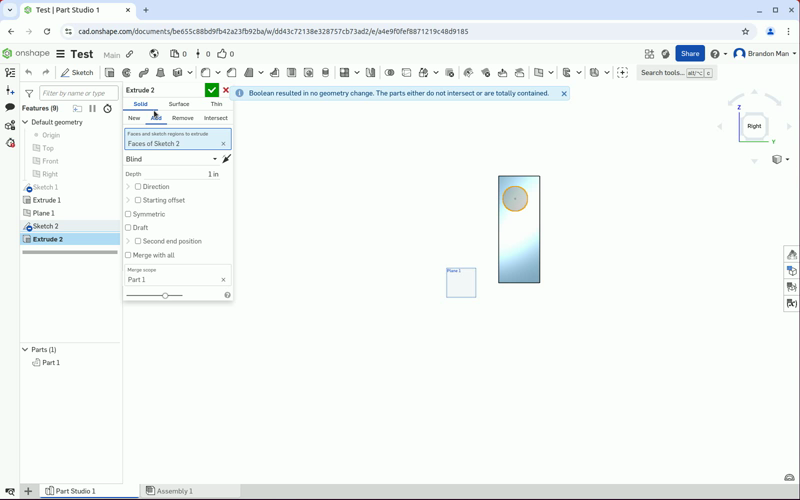
mouse_move(186, 120)
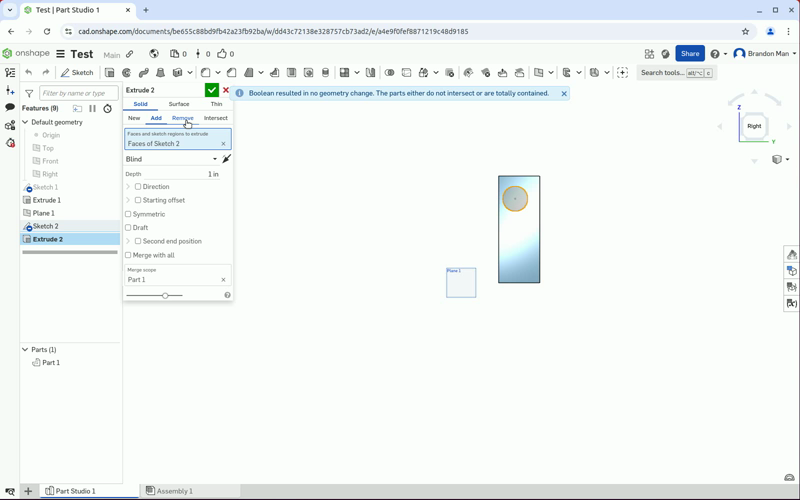
click(186, 120)
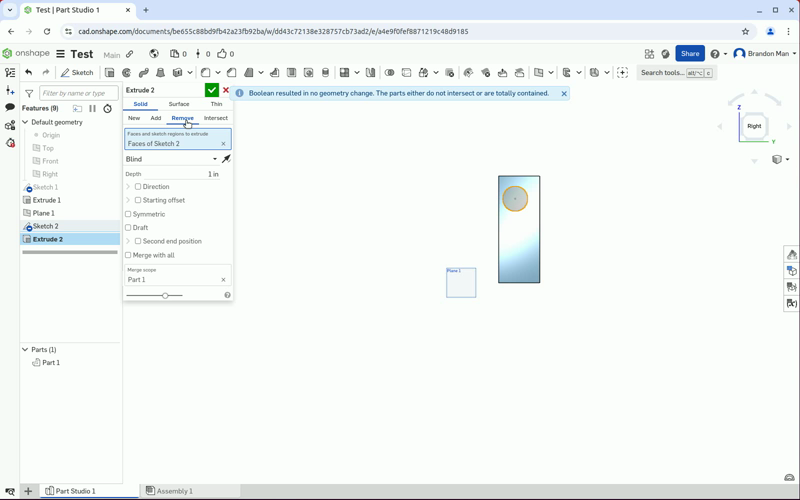
key(tab, 4)
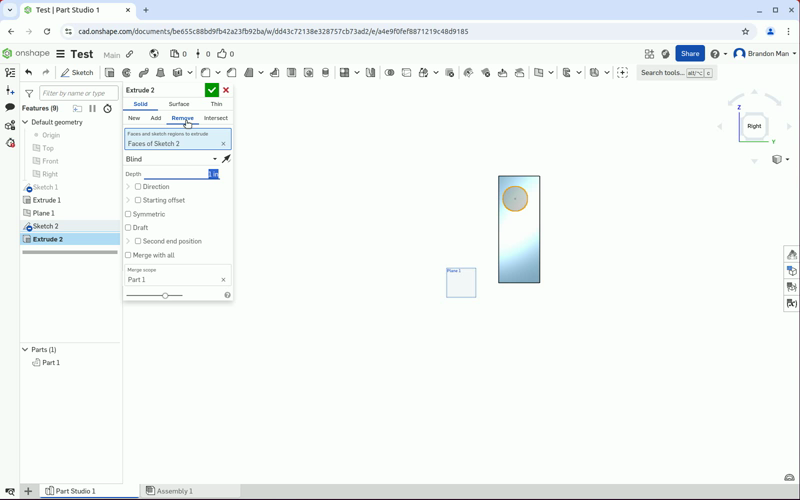
text(9.388)
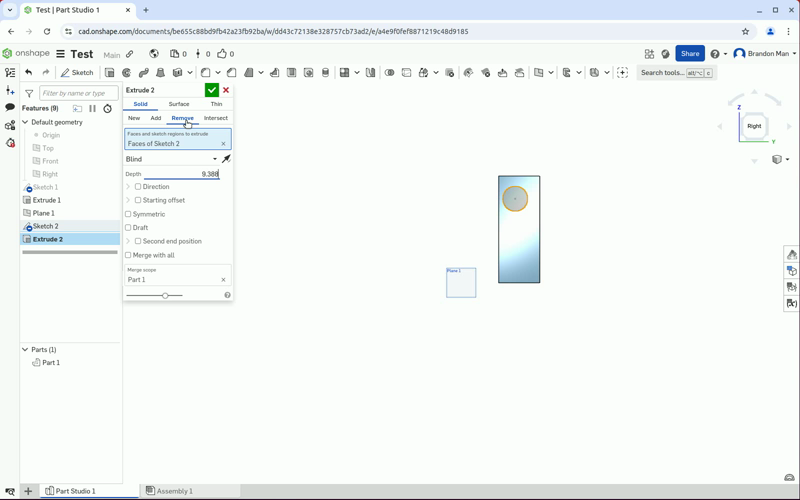
key(tab, 6)
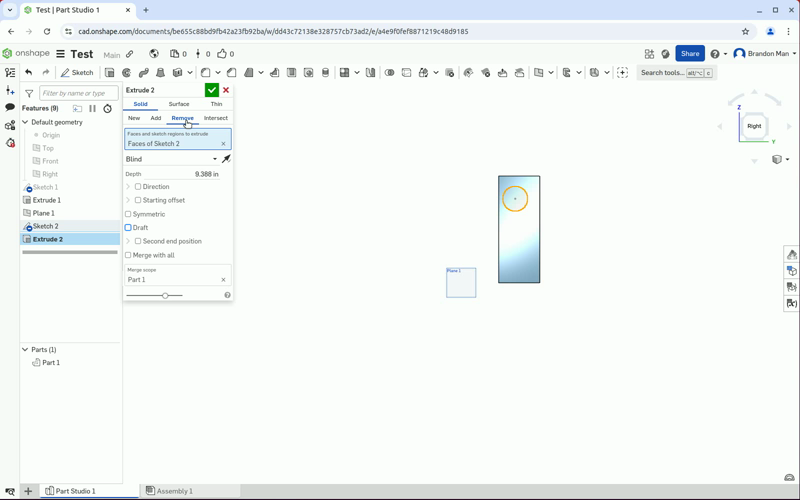
key(space)
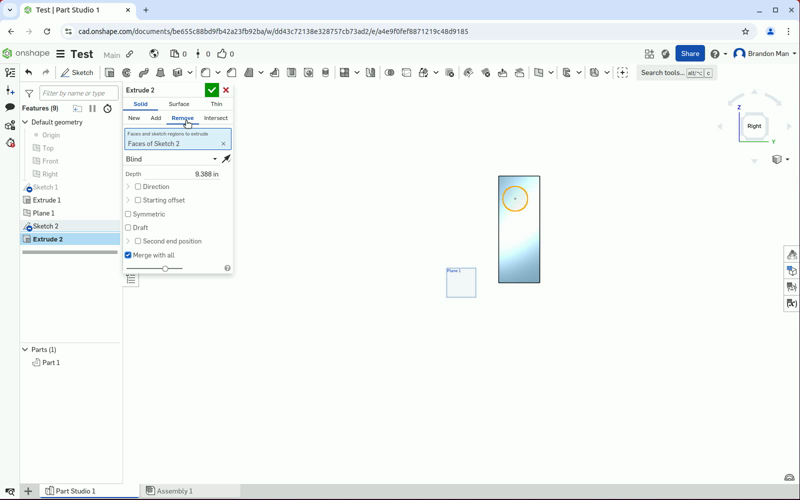
key(enter)
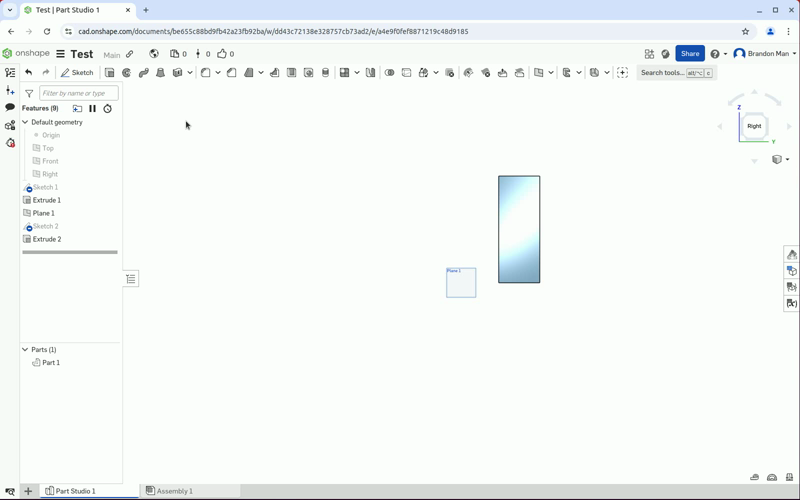
key(shift+h)
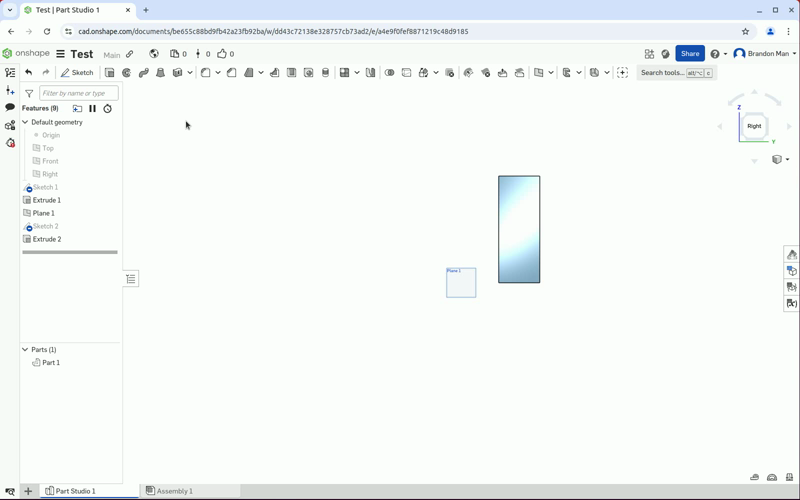
key(shift+h)
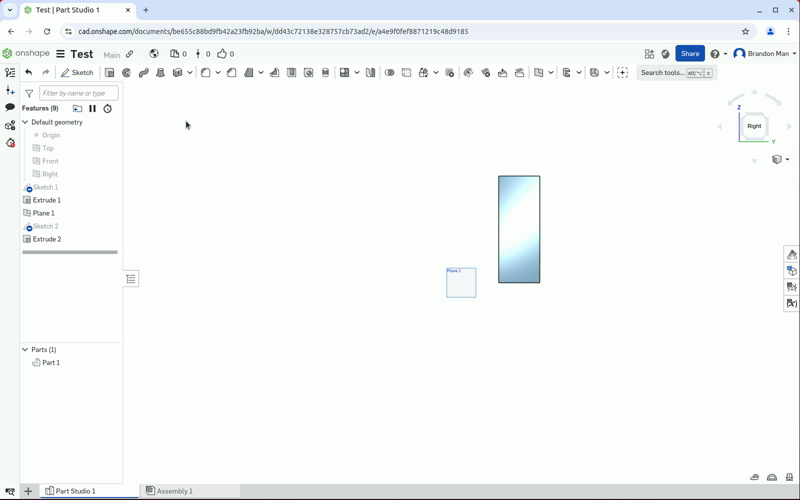
key(shift+7)
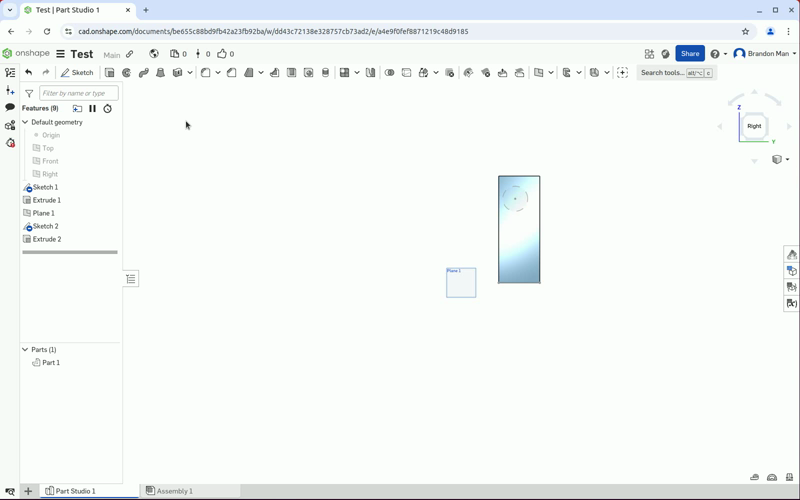
key(right, 2)
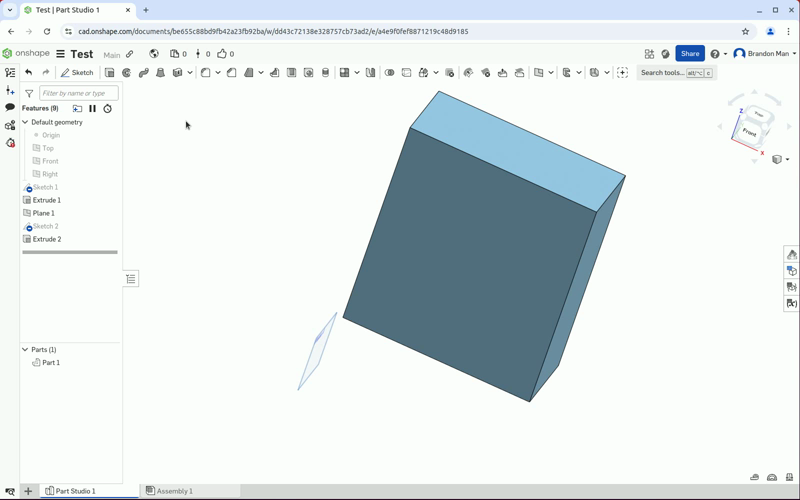
key(down, 2)
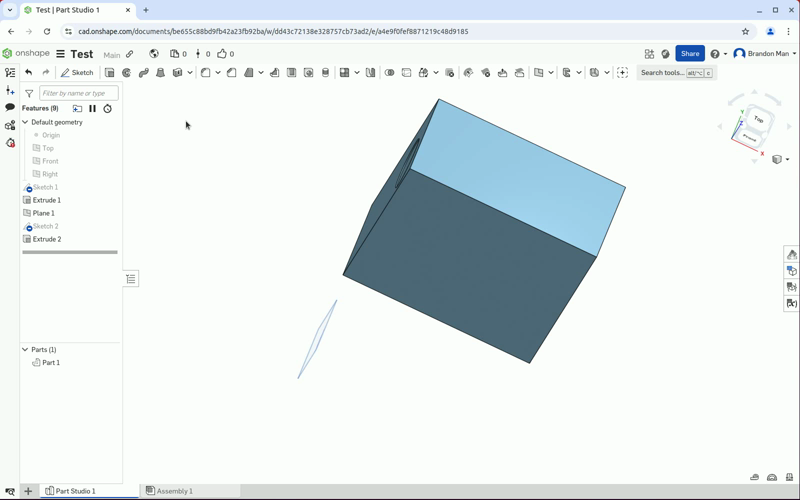
key(up, 2)
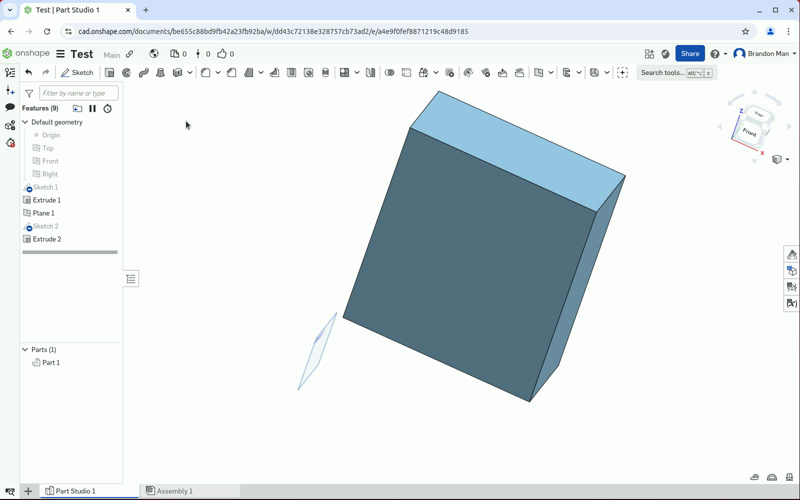
key(left, 2)
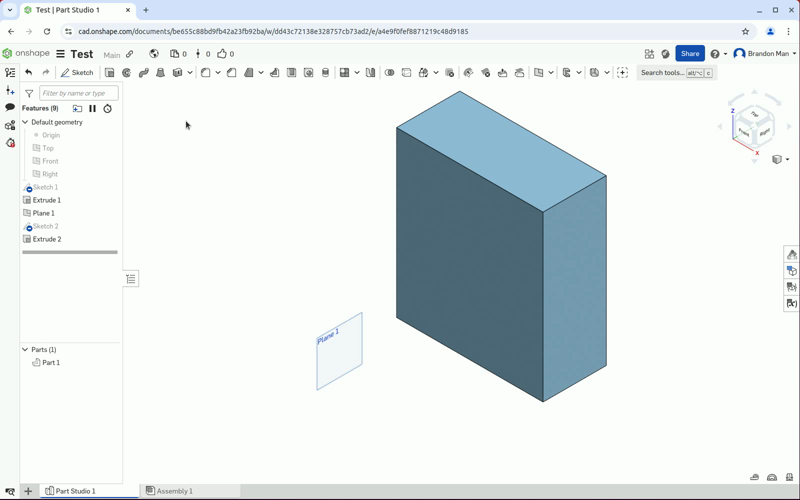
mouse_move(73, 189)
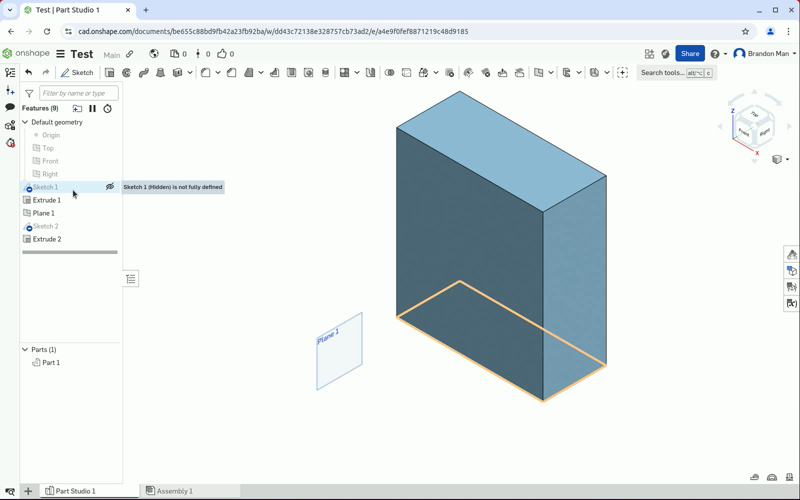
click(73, 189)